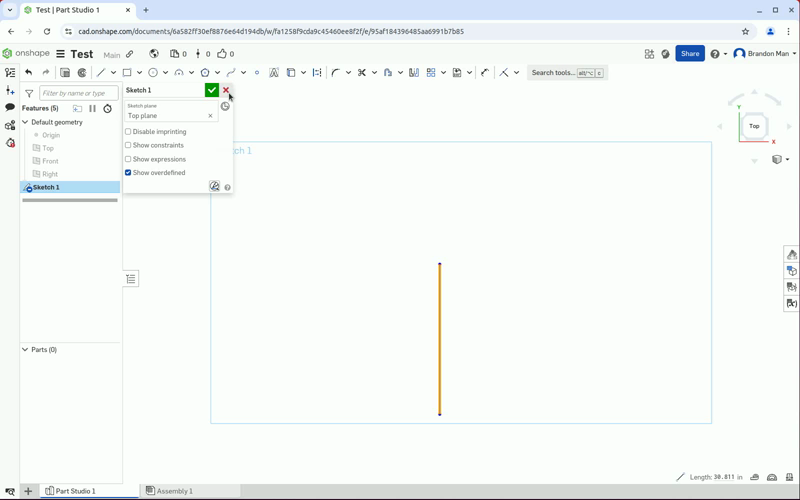
key(shift+h)
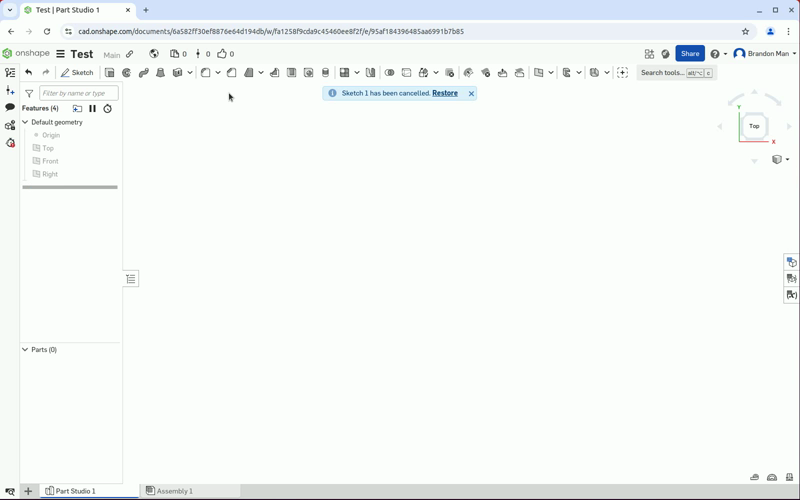
mouse_move(73, 352)
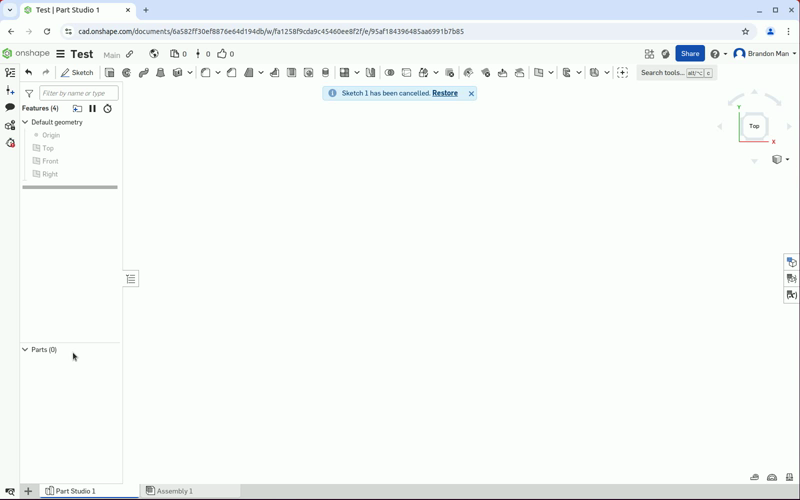
key(y)
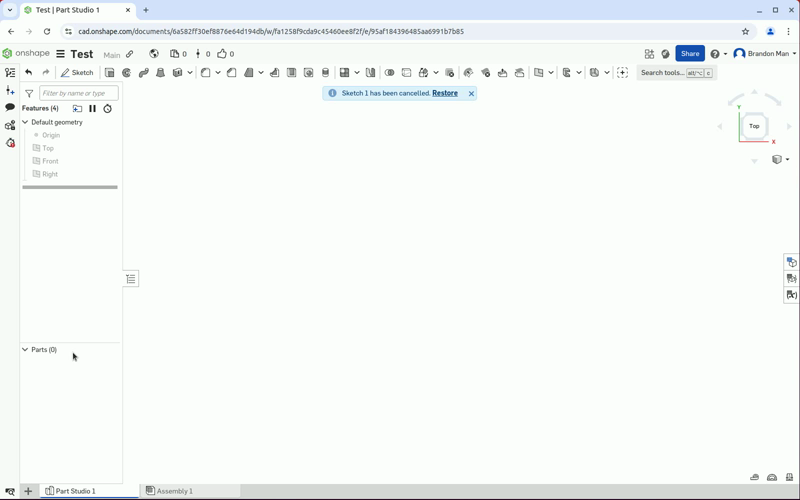
key(shift+p)
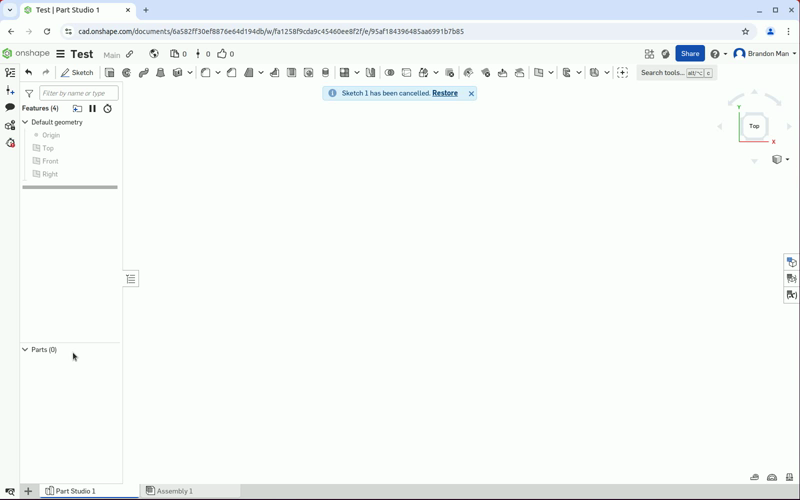
key(space)
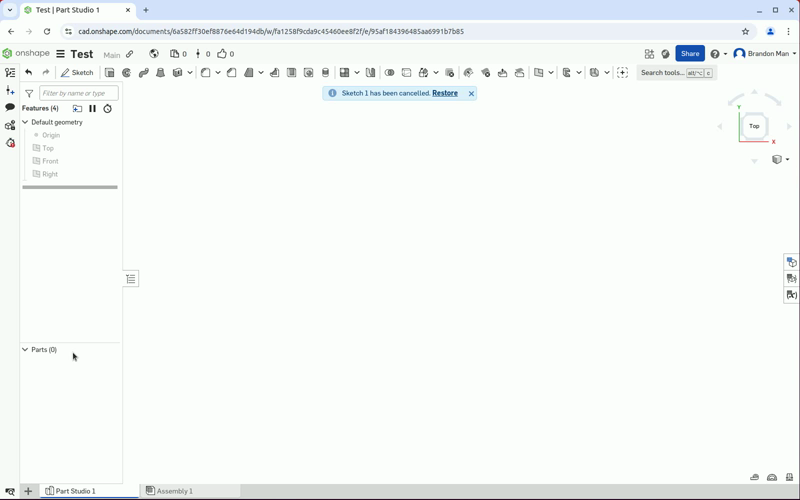
key_down(shift)
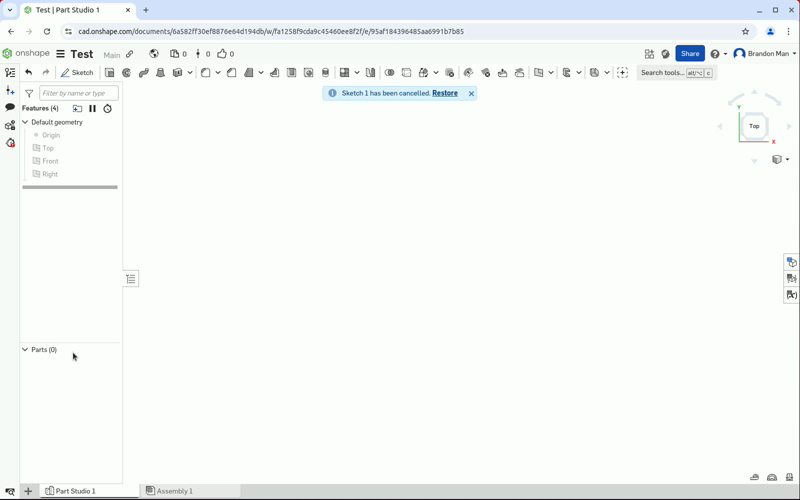
key(up)
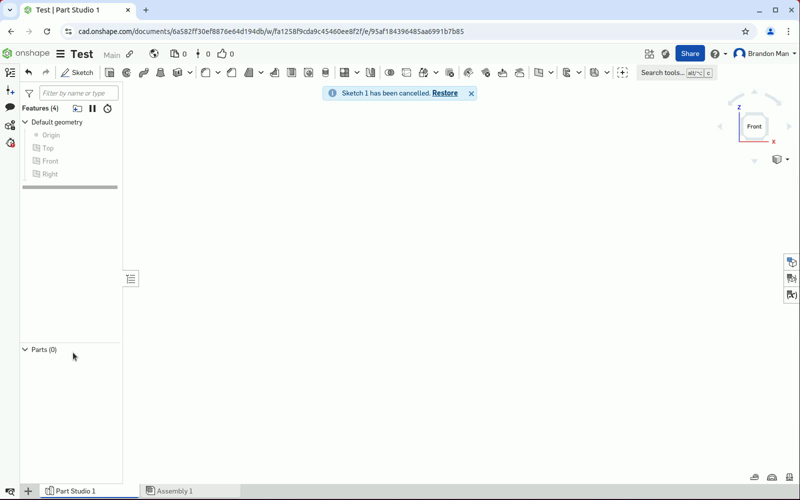
key_up(shift)
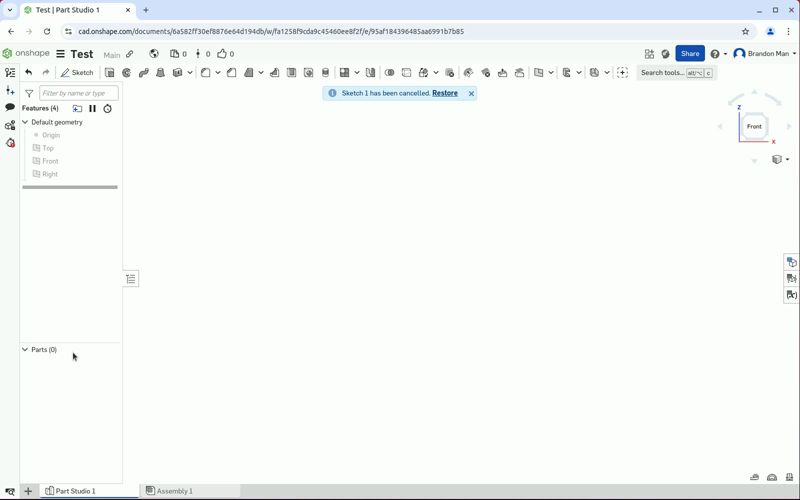
mouse_move(73, 352)
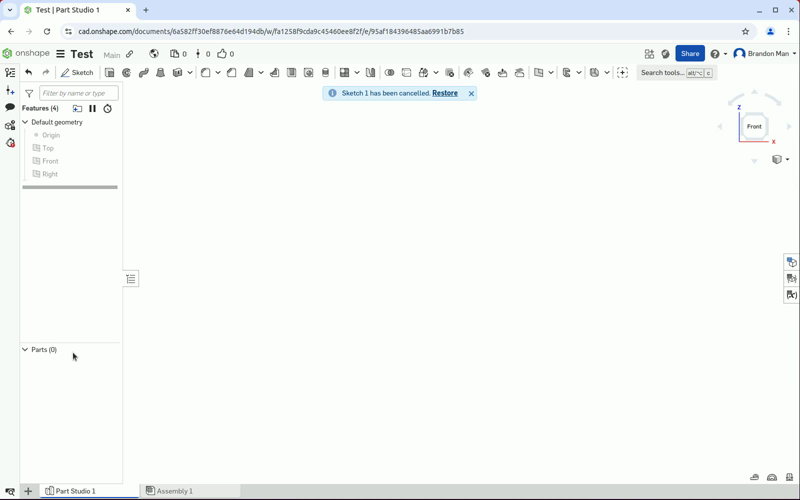
key(shift+y)
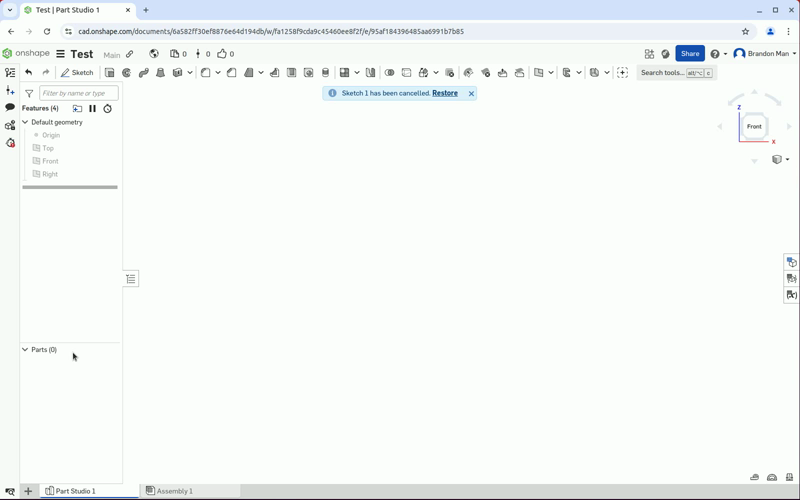
key(shift+s)
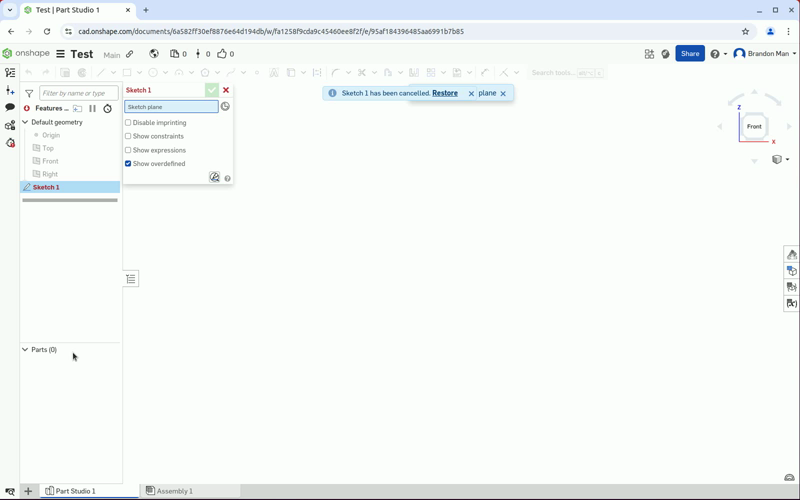
mouse_move(73, 163)
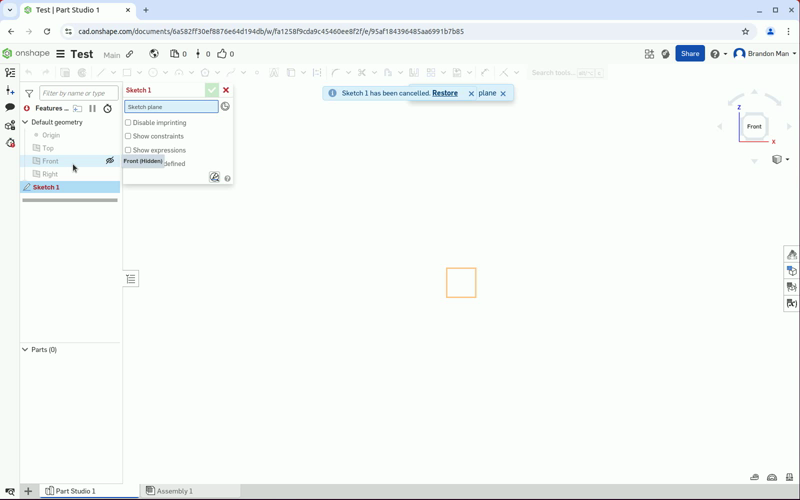
click(73, 163)
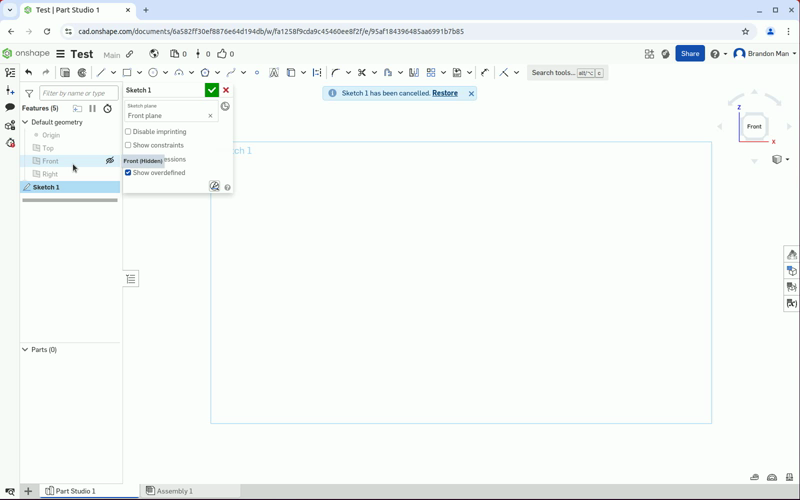
mouse_move(73, 352)
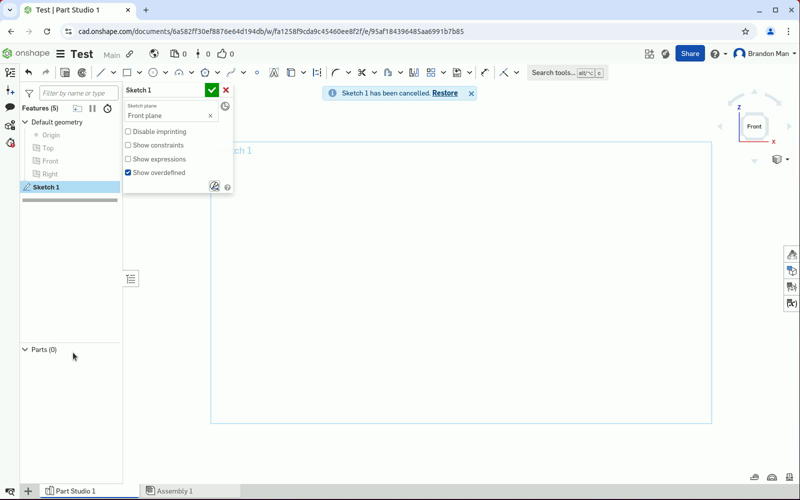
key(y)
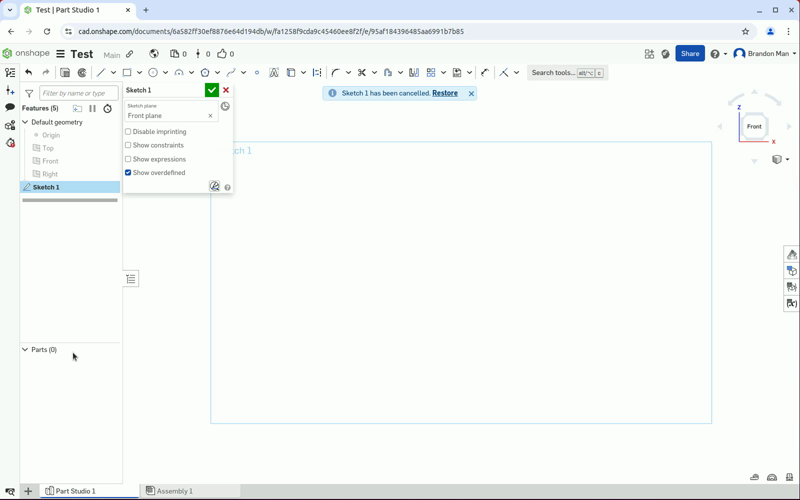
key(l)
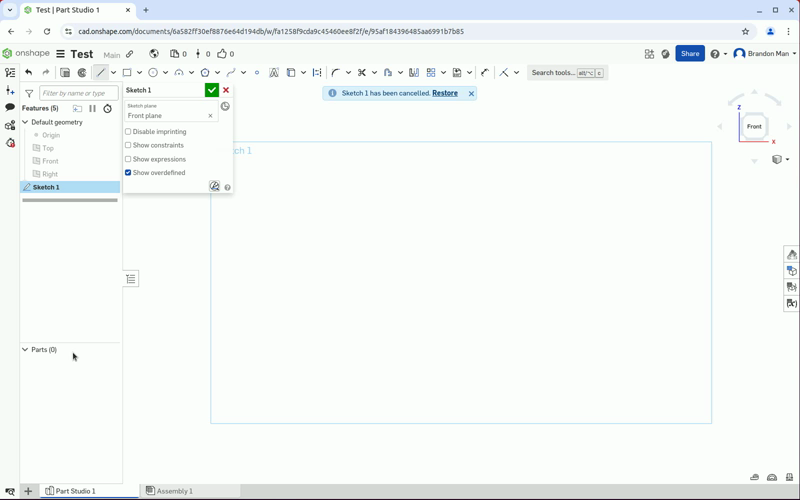
key_down(shift)
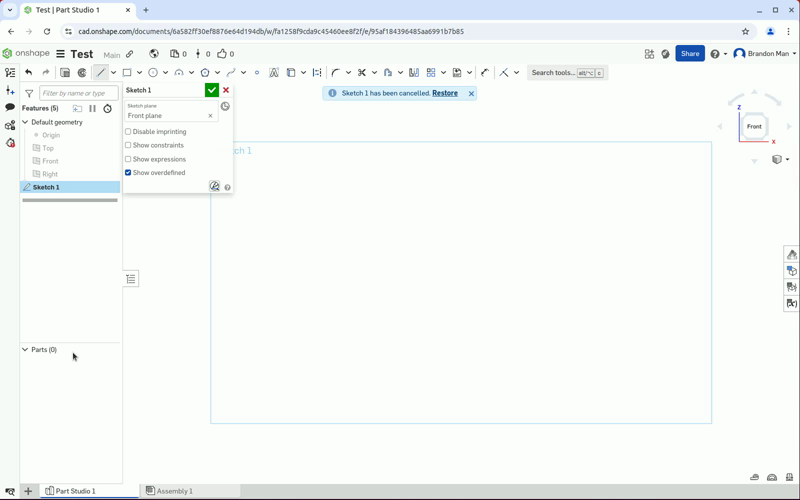
mouse_move(460, 282)
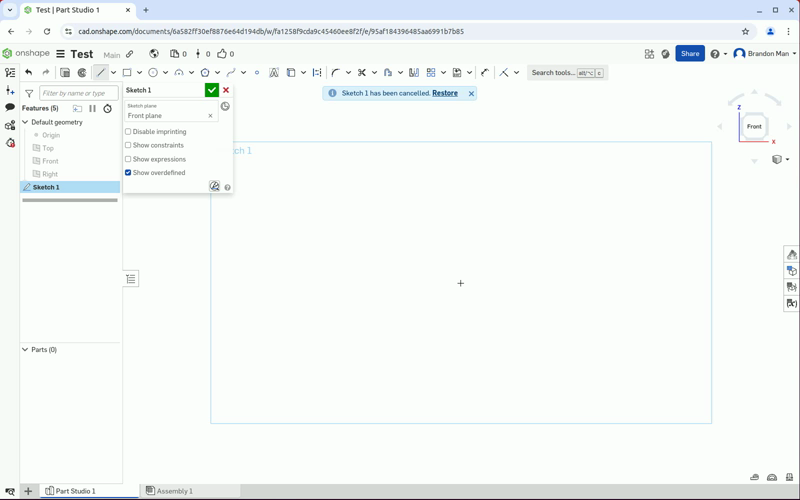
click(460, 282)
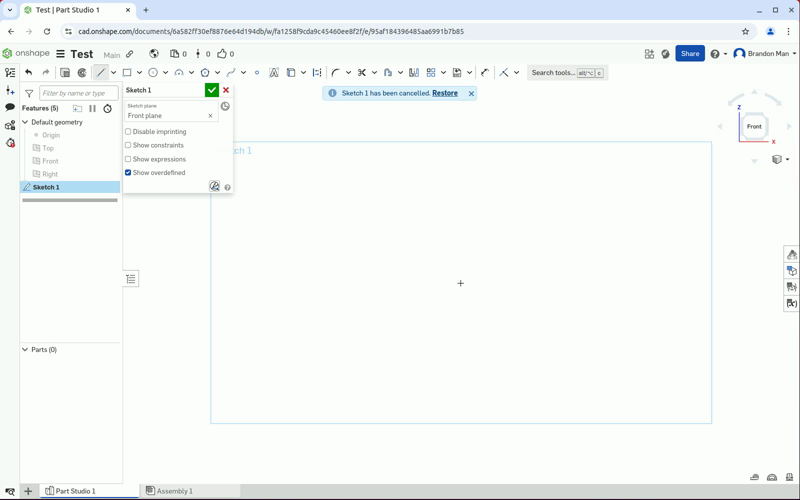
key_up(shift)
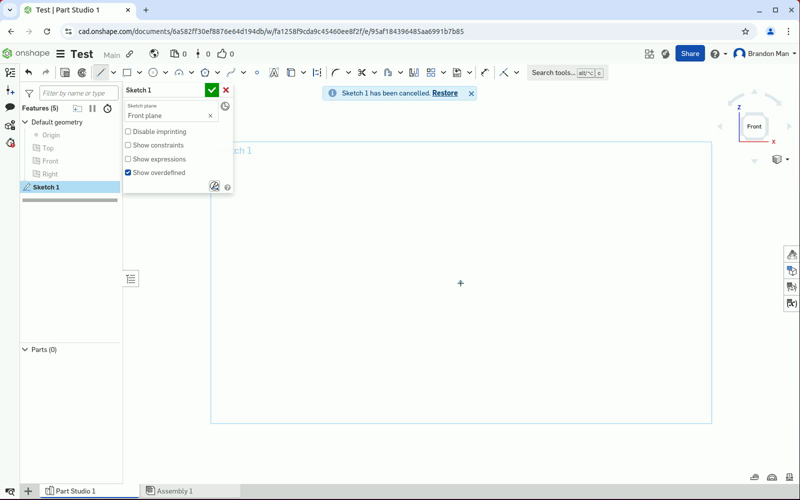
key_down(shift)
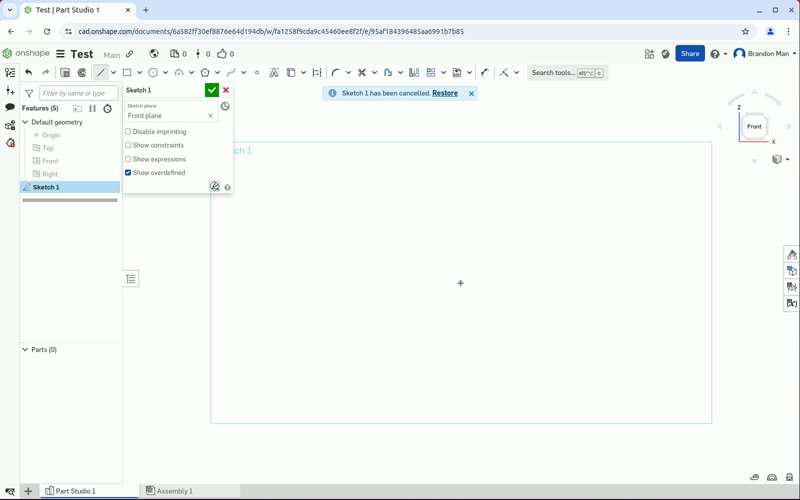
mouse_move(573, 282)
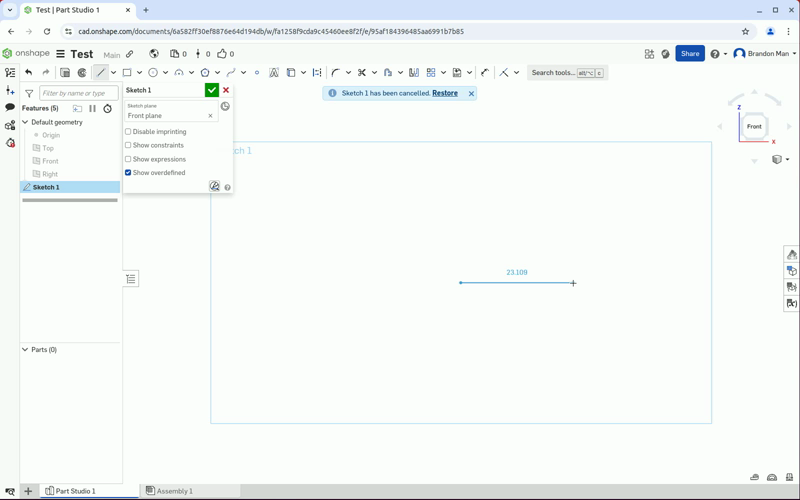
click(573, 282)
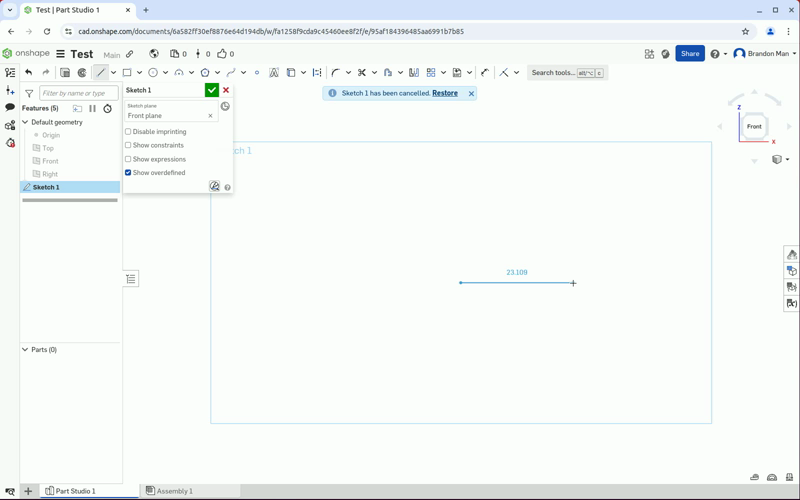
key_up(shift)
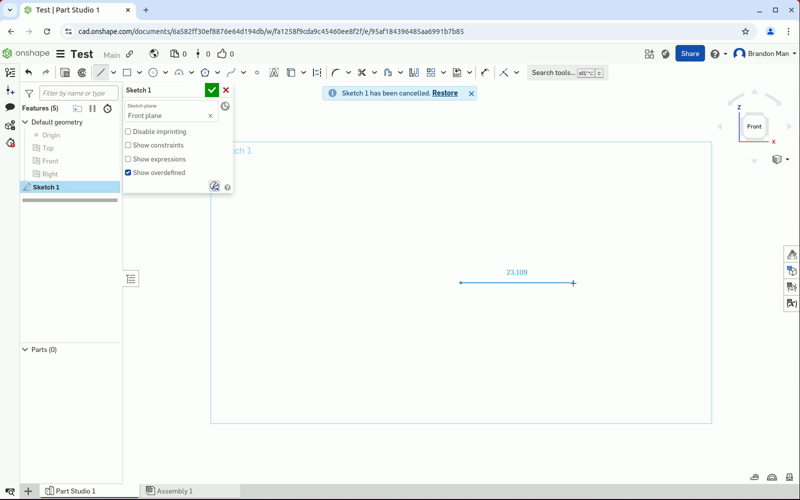
key_down(shift)
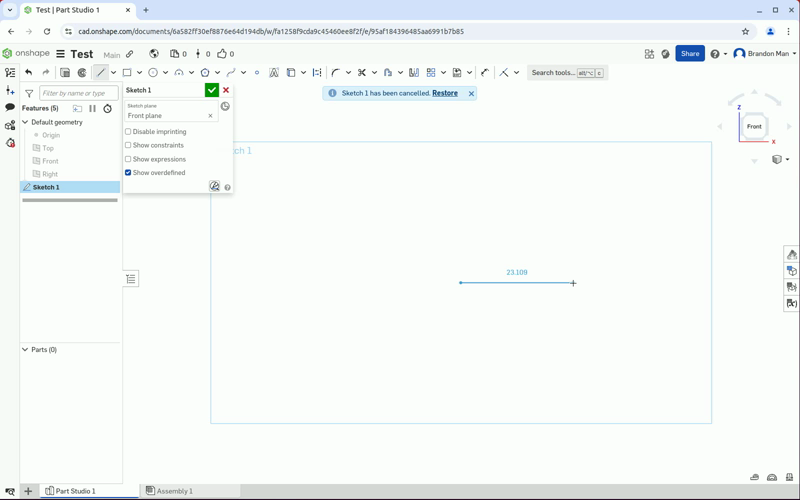
mouse_move(589, 282)
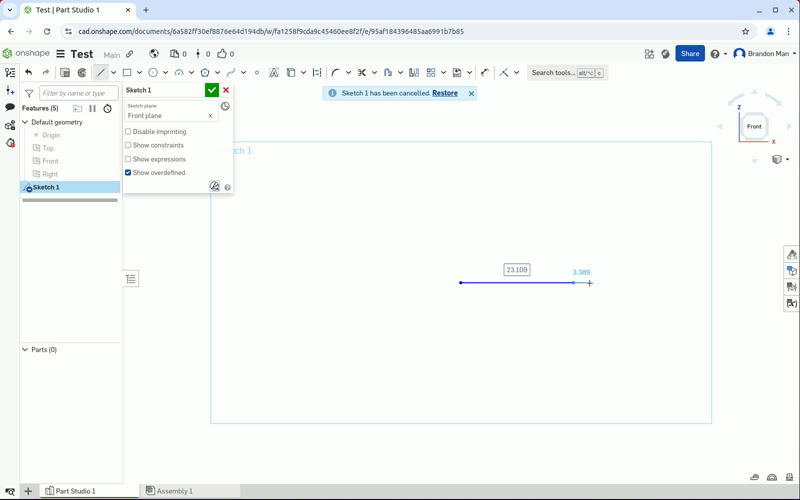
mouse_move(573, 260)
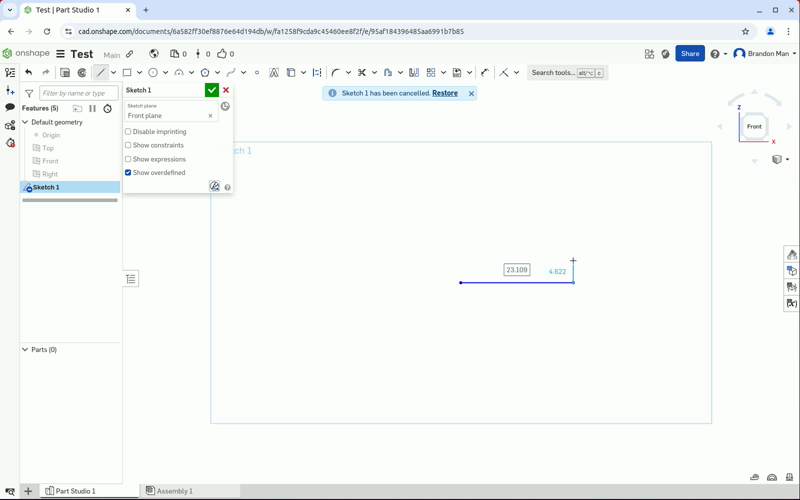
click(573, 260)
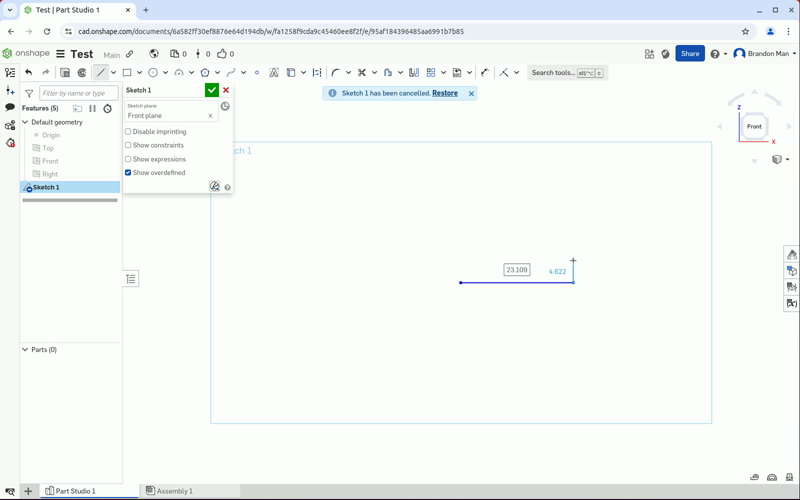
key_up(shift)
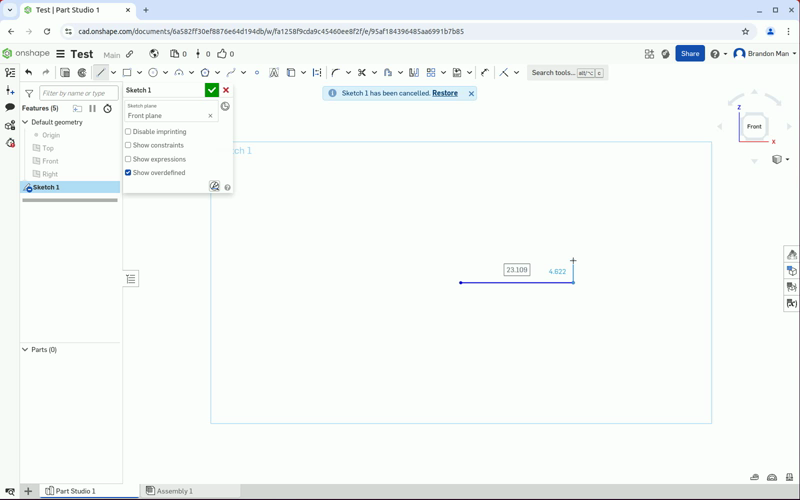
key_down(shift)
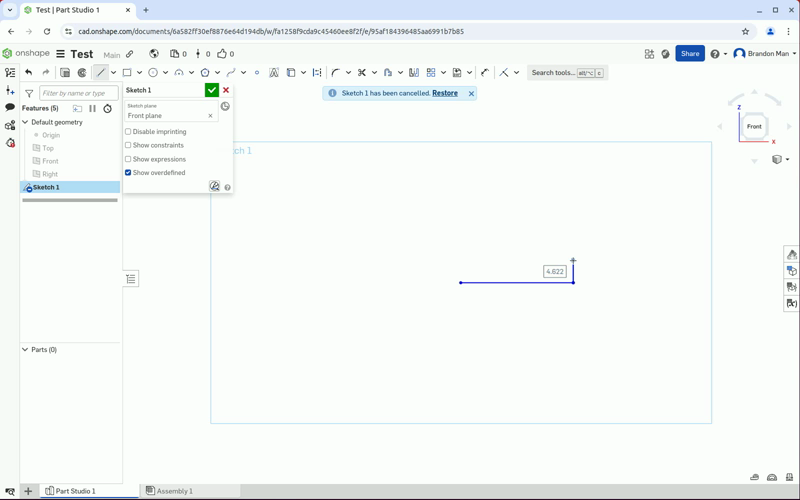
mouse_move(589, 260)
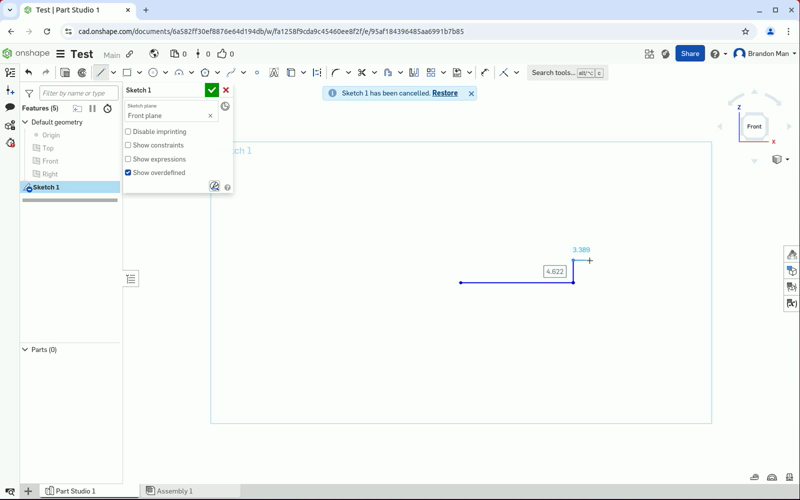
mouse_move(544, 260)
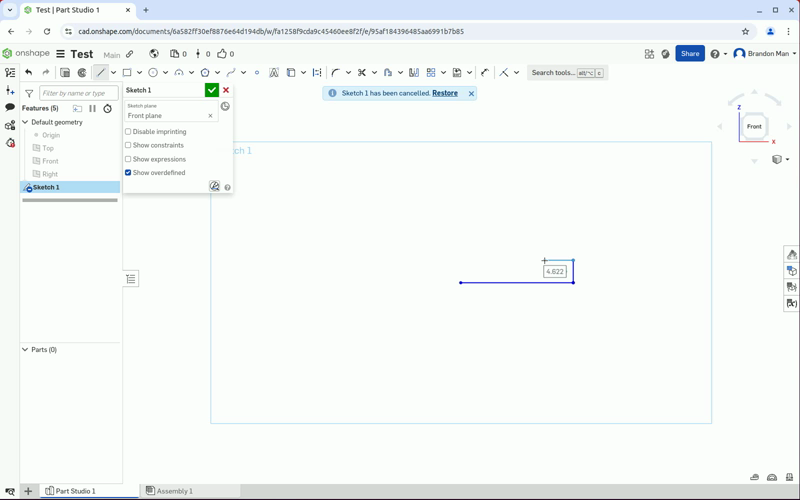
click(544, 260)
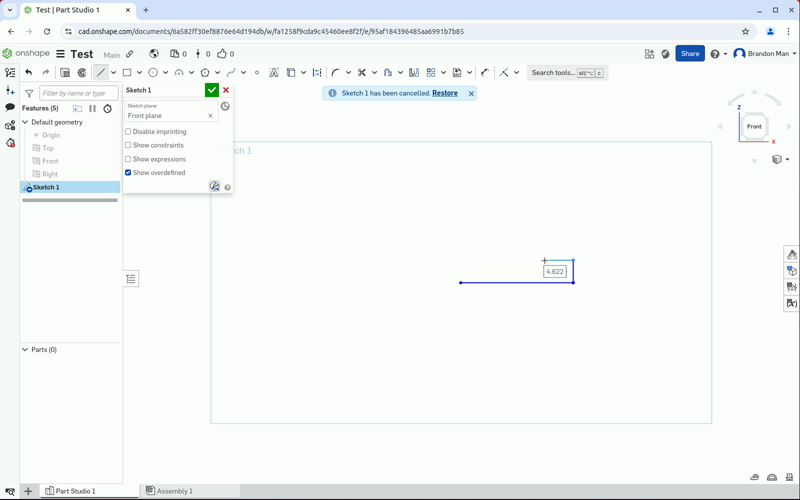
key_up(shift)
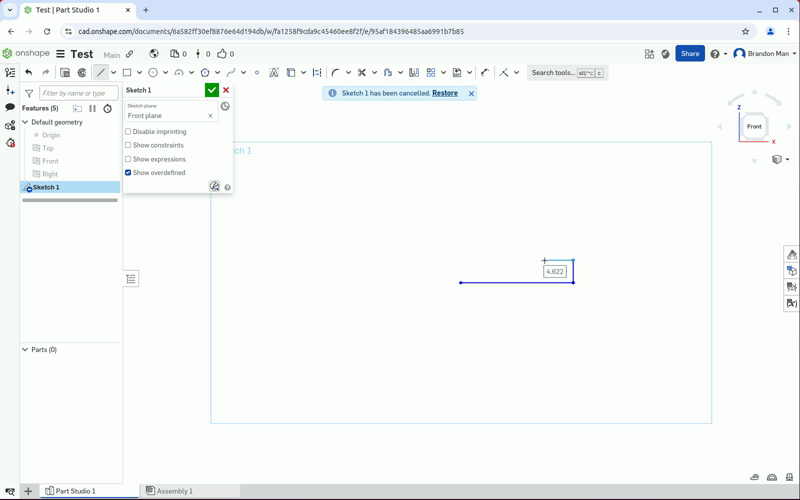
key_down(shift)
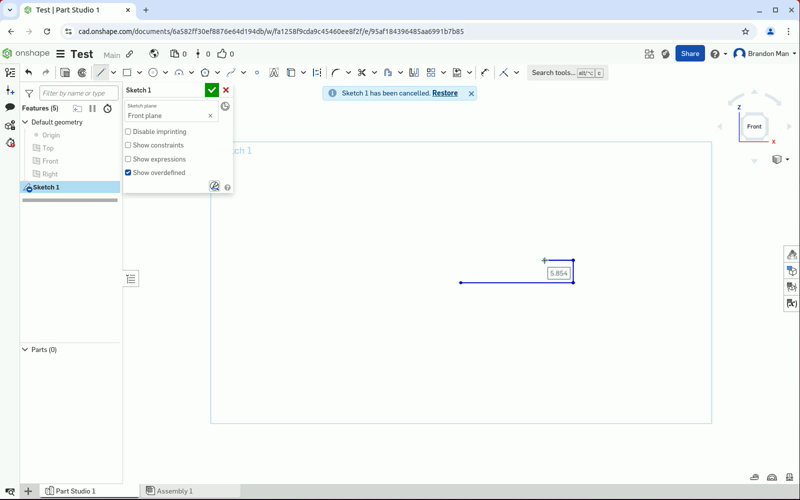
mouse_move(574, 260)
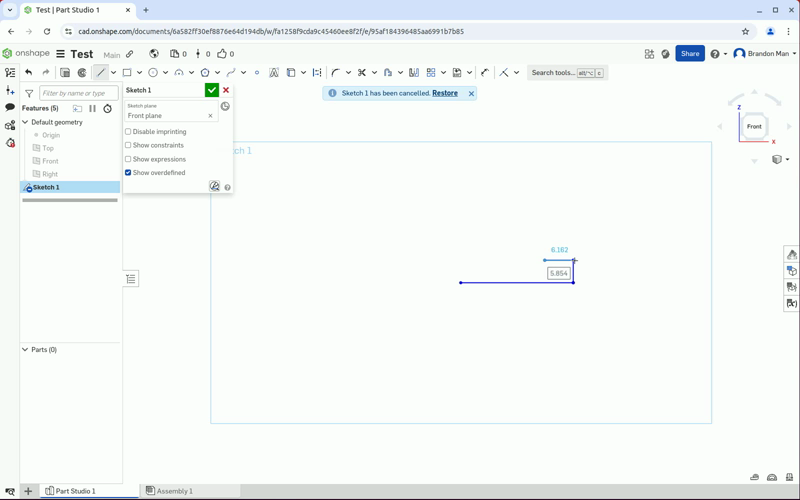
mouse_move(489, 260)
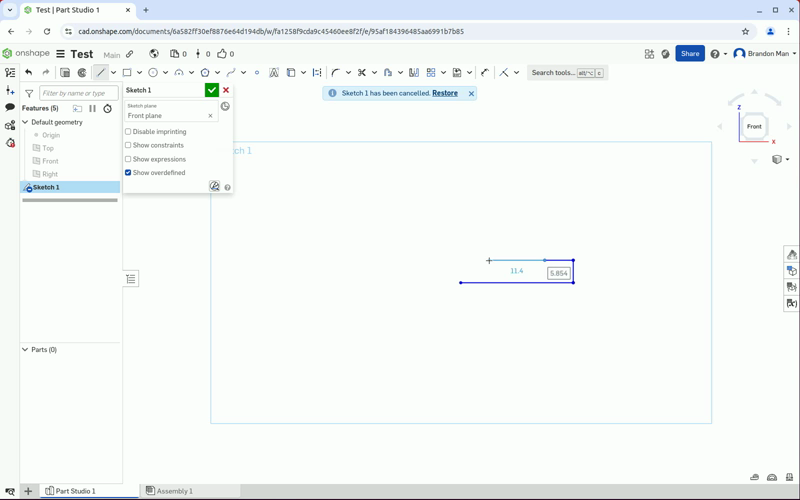
click(489, 260)
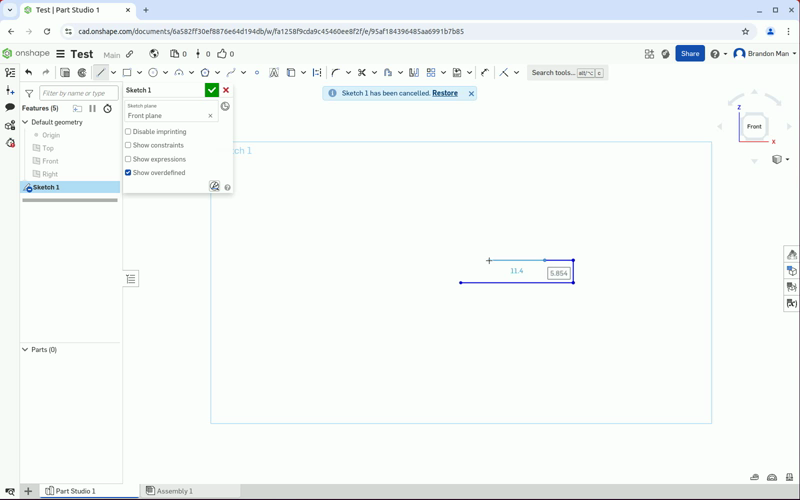
key_up(shift)
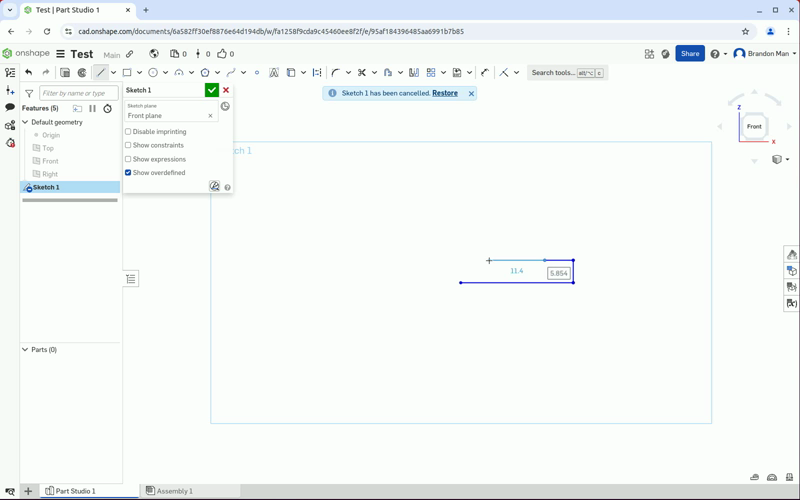
key_down(shift)
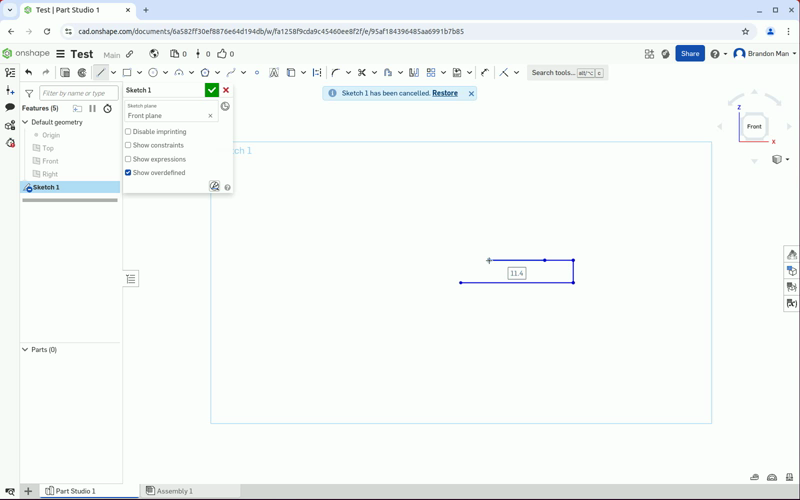
mouse_move(519, 260)
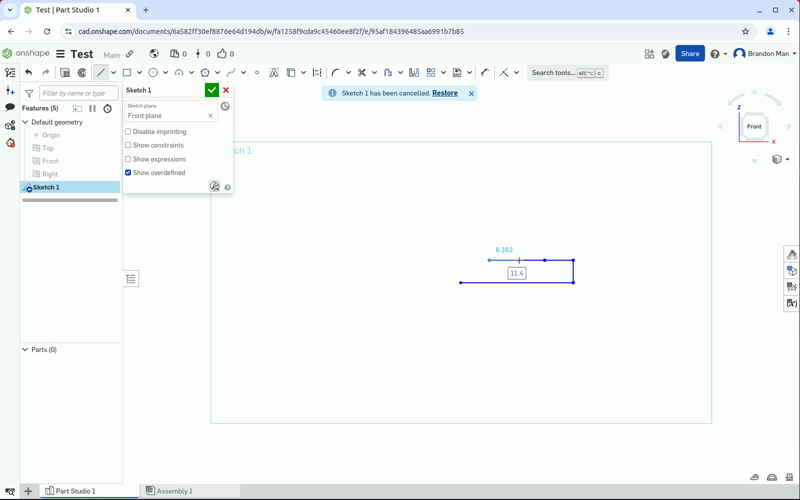
mouse_move(460, 260)
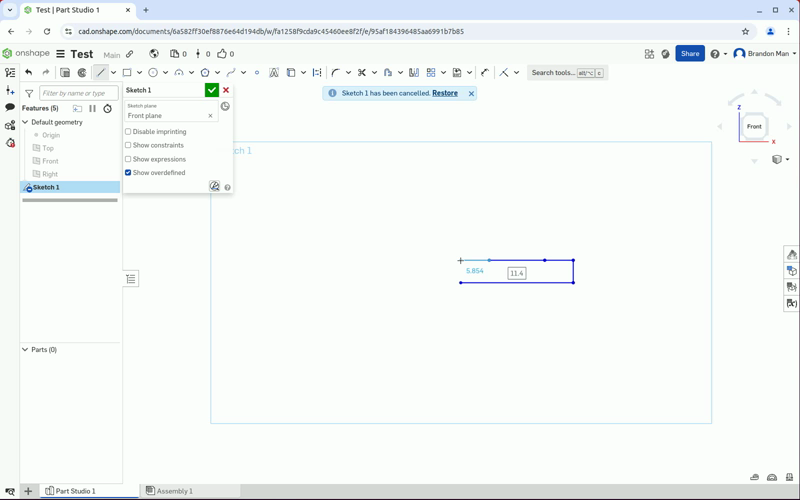
click(460, 260)
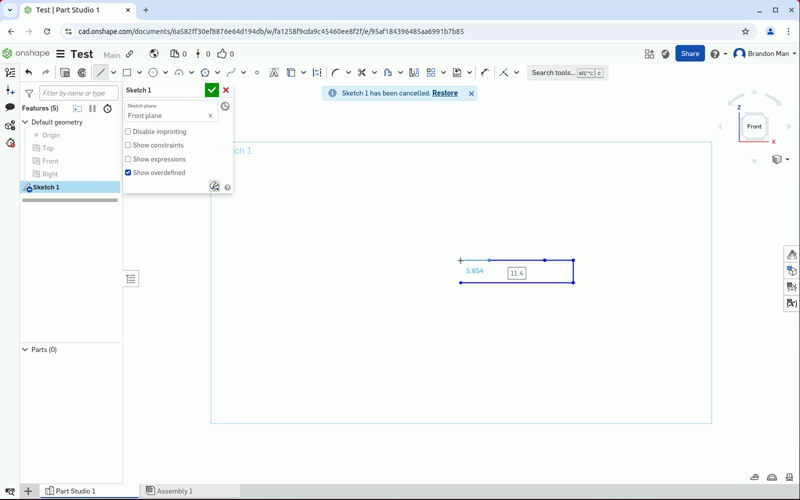
key_up(shift)
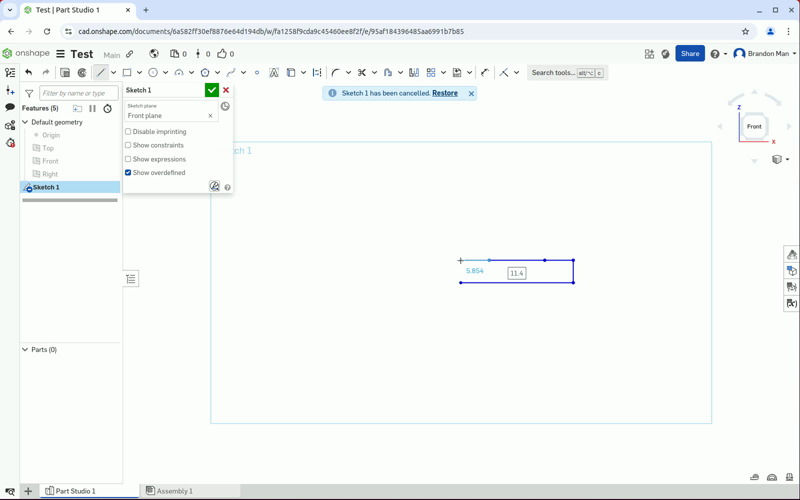
mouse_move(490, 260)
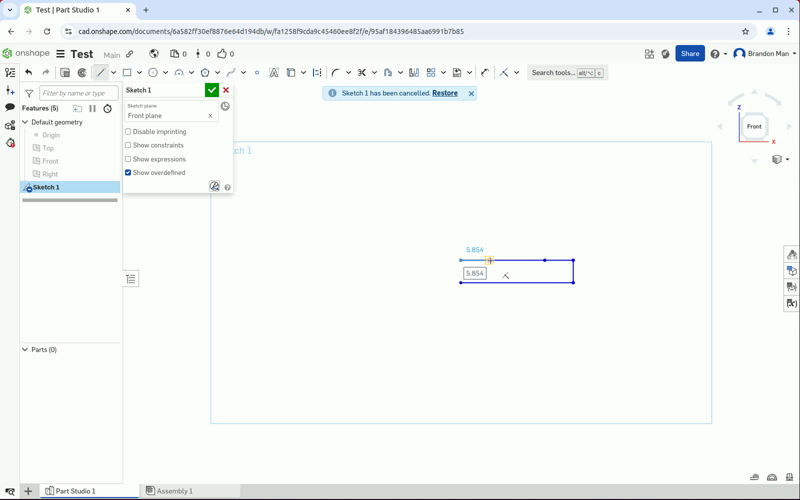
key_down(shift)
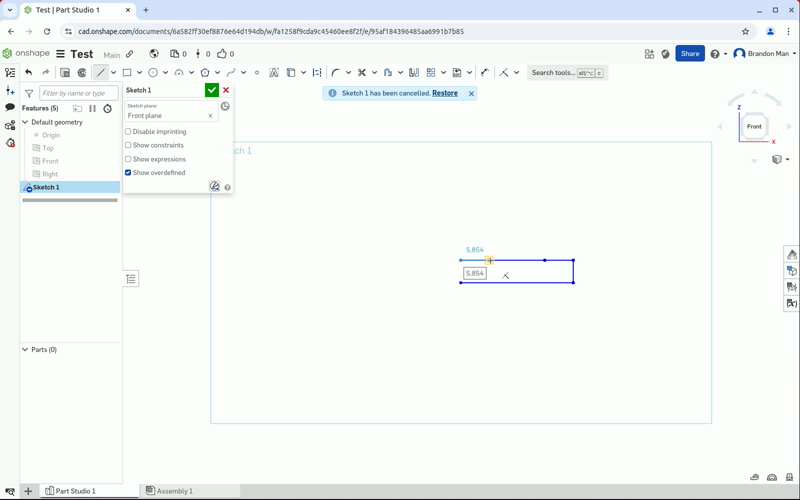
mouse_move(460, 282)
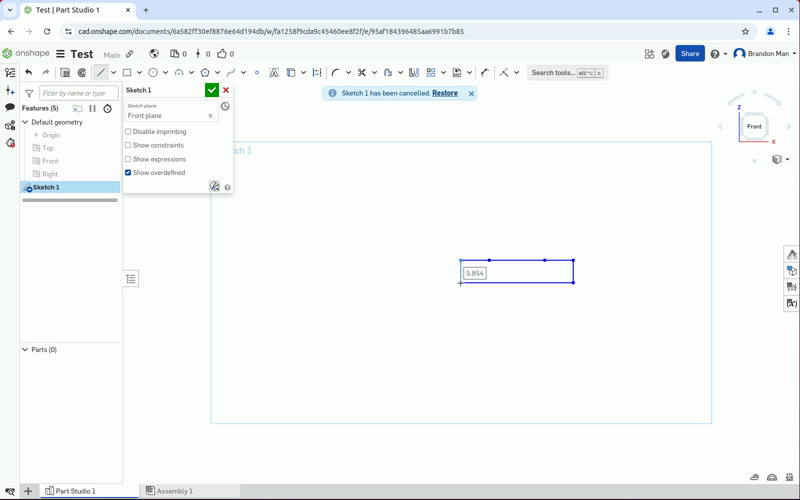
key_up(shift)
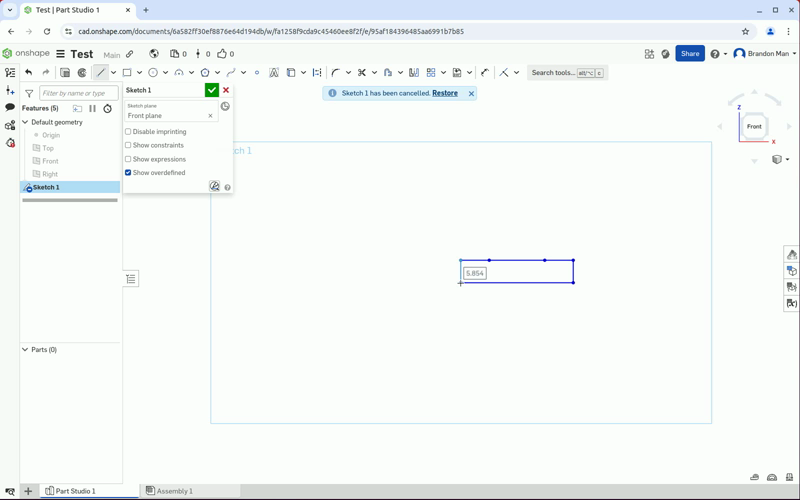
click(460, 282)
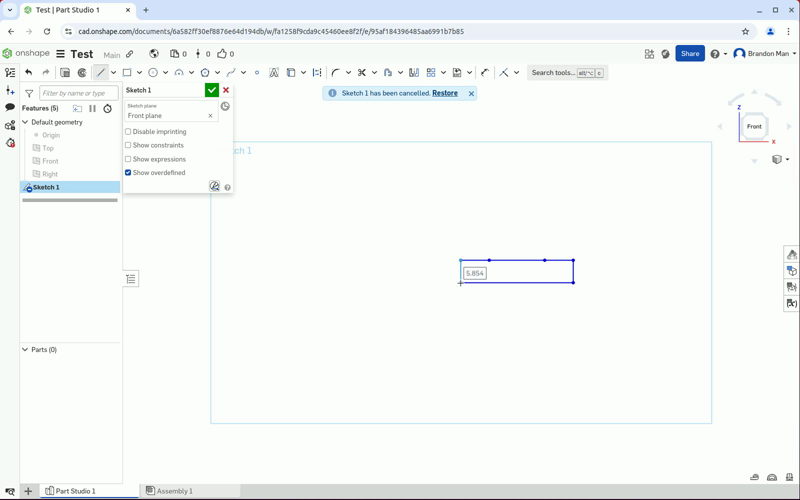
key(esc)
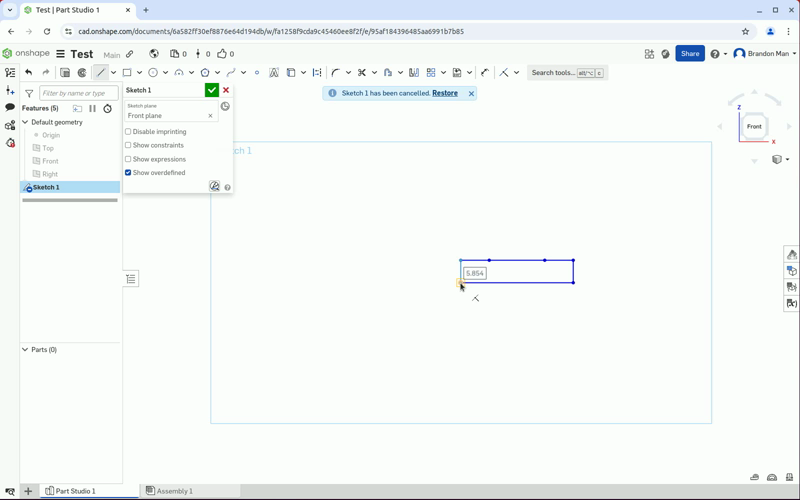
mouse_move(563, 273)
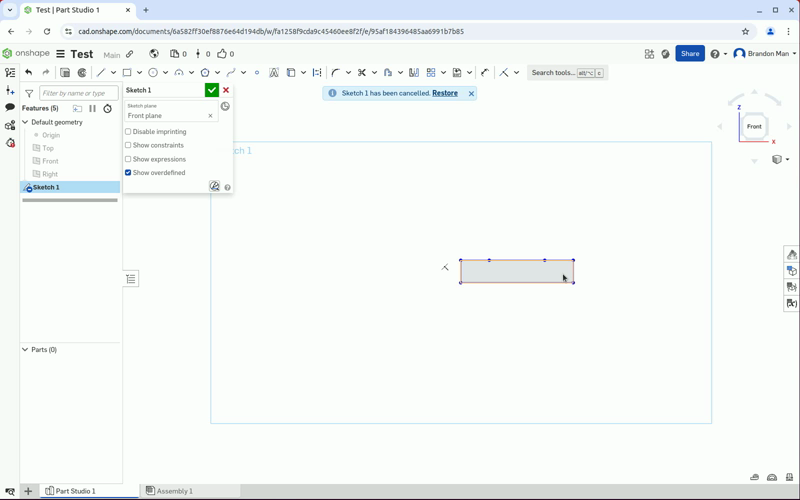
click(563, 273)
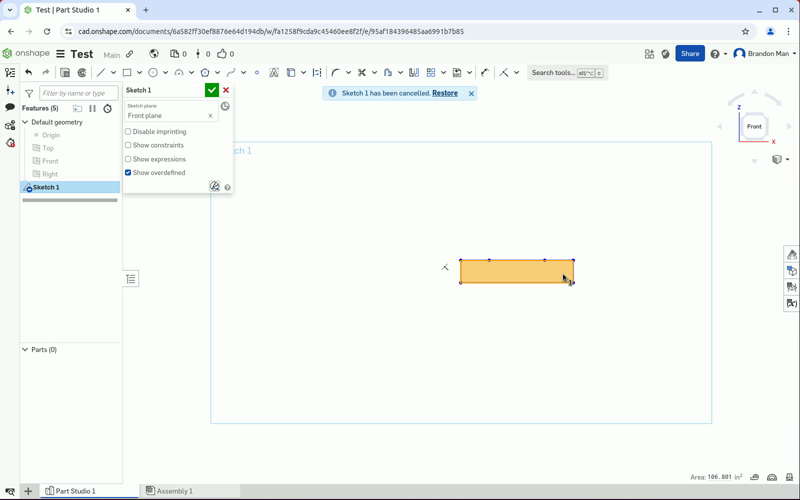
mouse_move(73, 352)
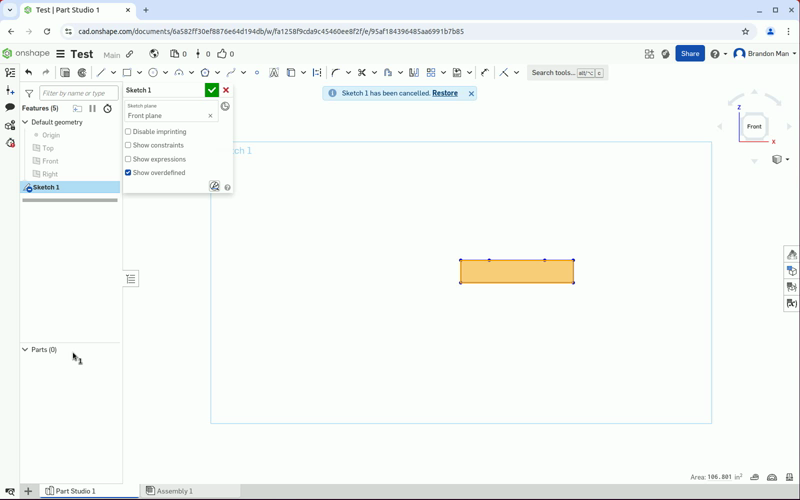
key(shift+y)
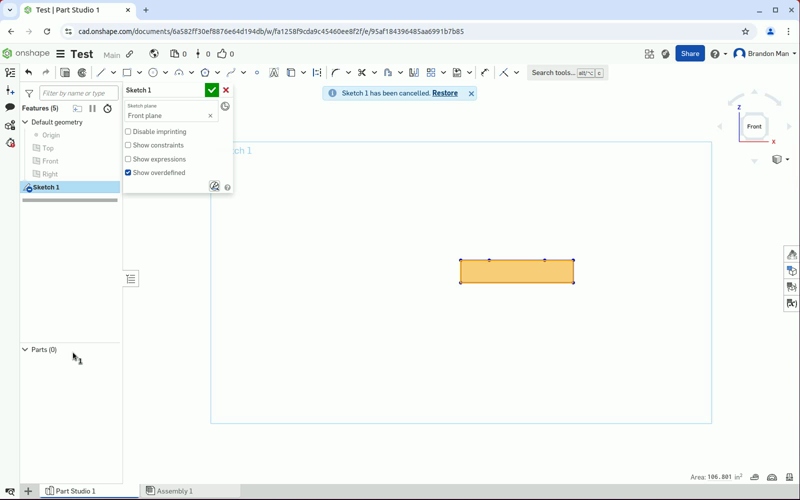
key(shift+e)
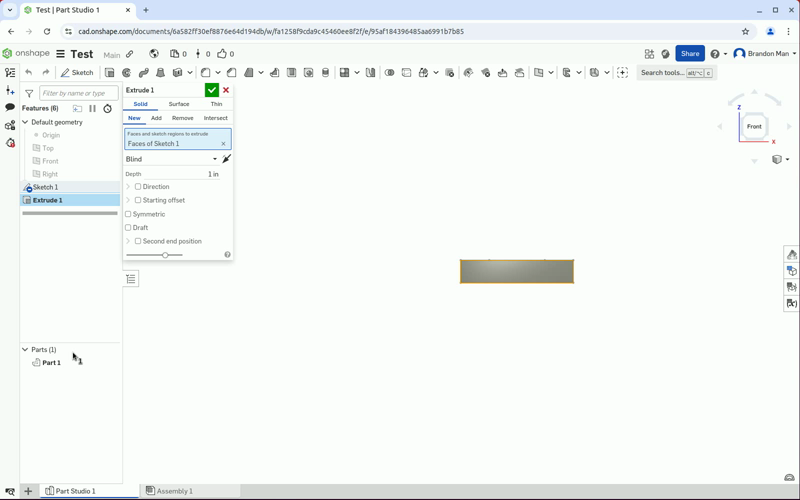
mouse_move(143, 106)
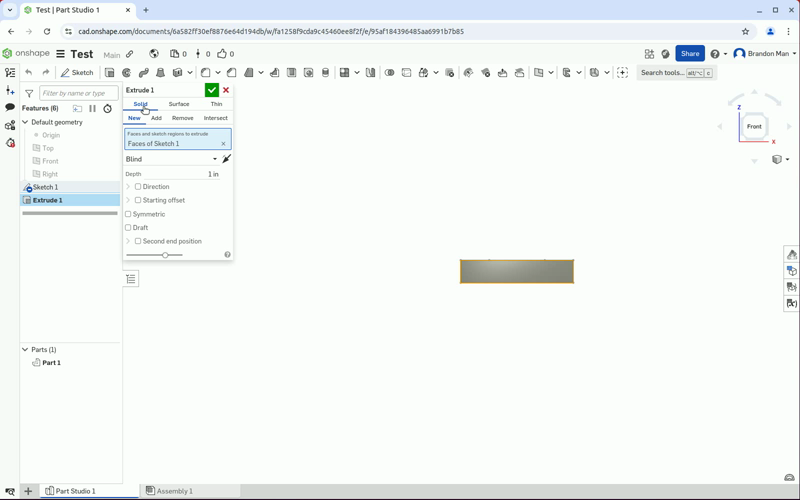
click(143, 106)
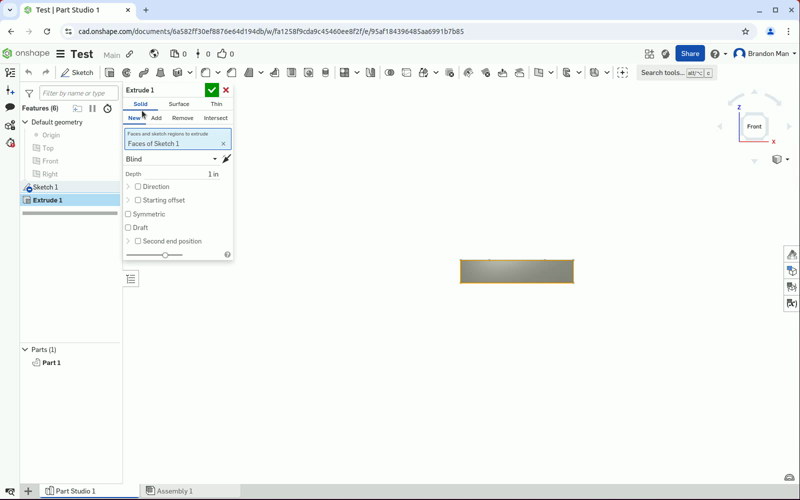
mouse_move(137, 120)
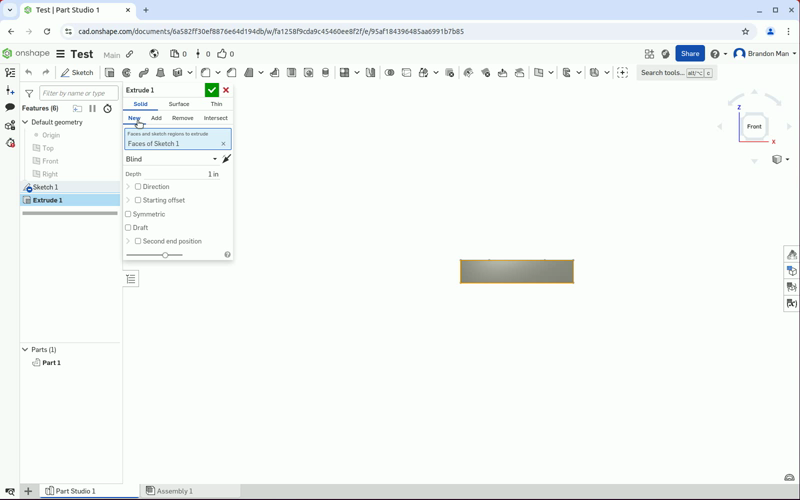
click(137, 120)
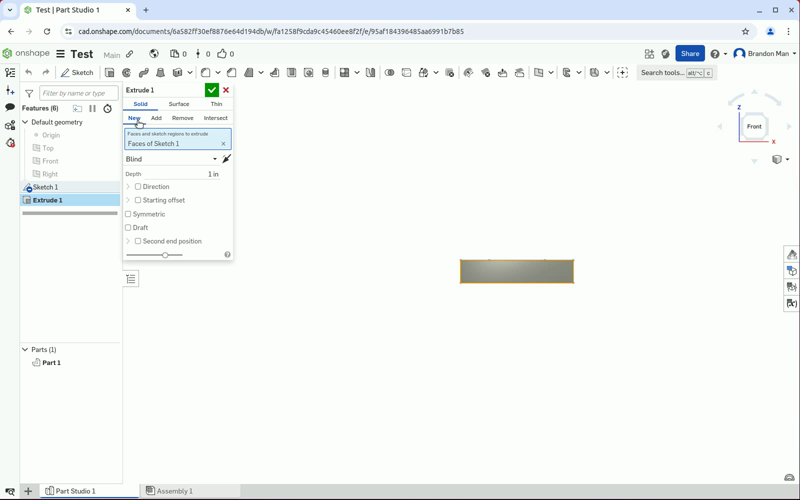
key(tab, 4)
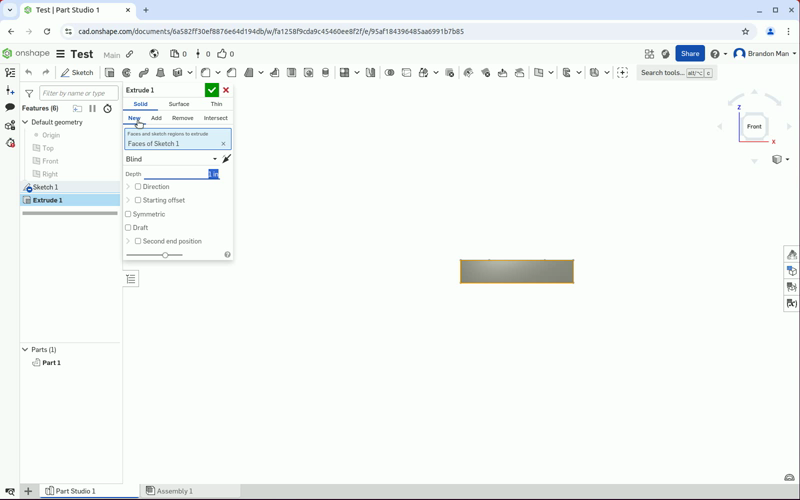
text(23.108)
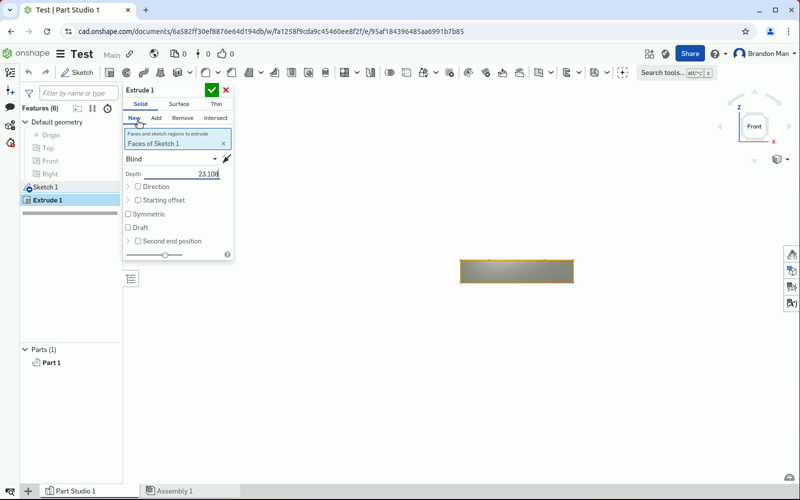
key(enter)
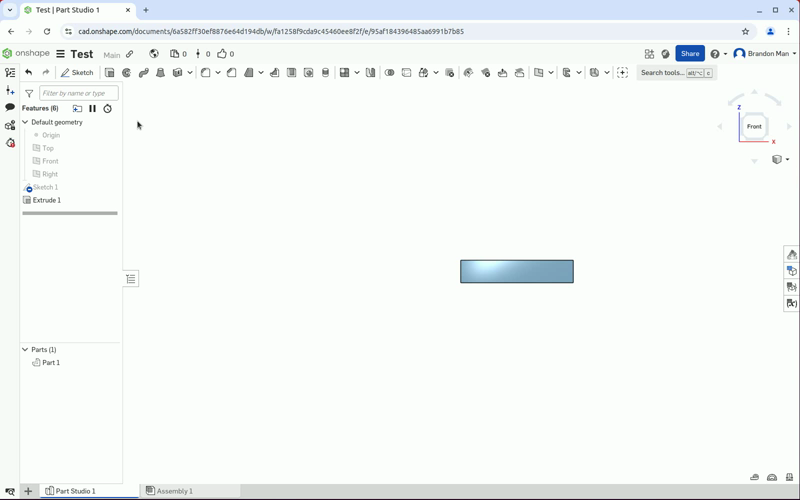
key(shift+h)
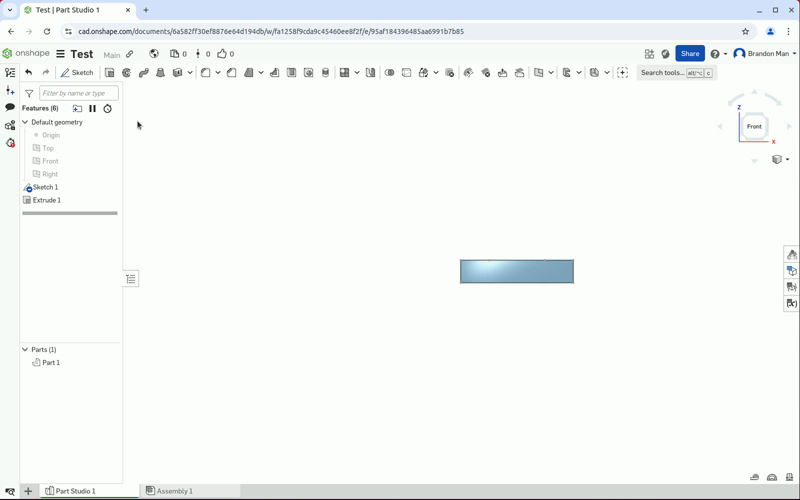
key(shift+h)
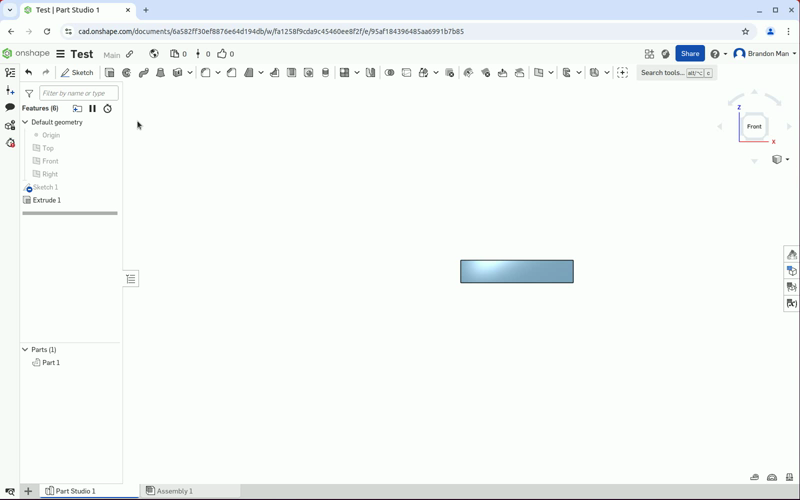
mouse_move(73, 189)
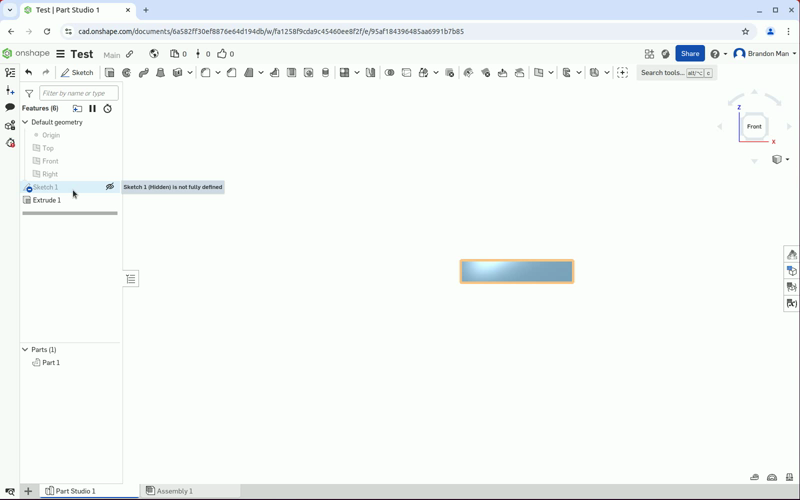
click(73, 189)
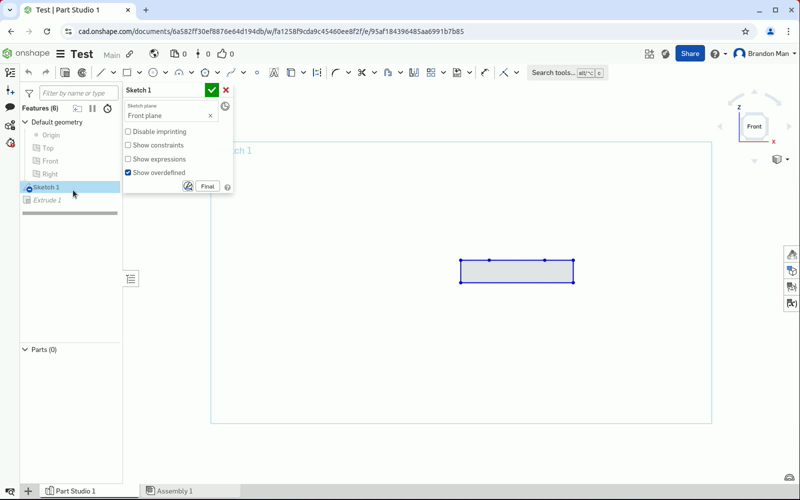
mouse_move(229, 92)
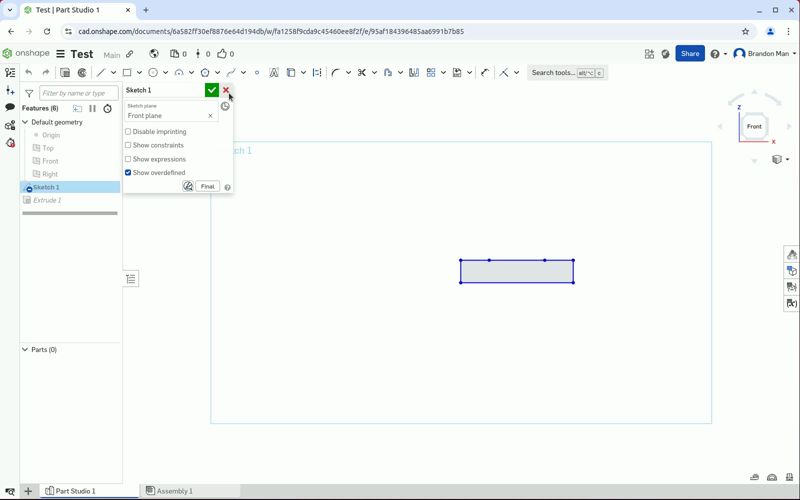
click(229, 92)
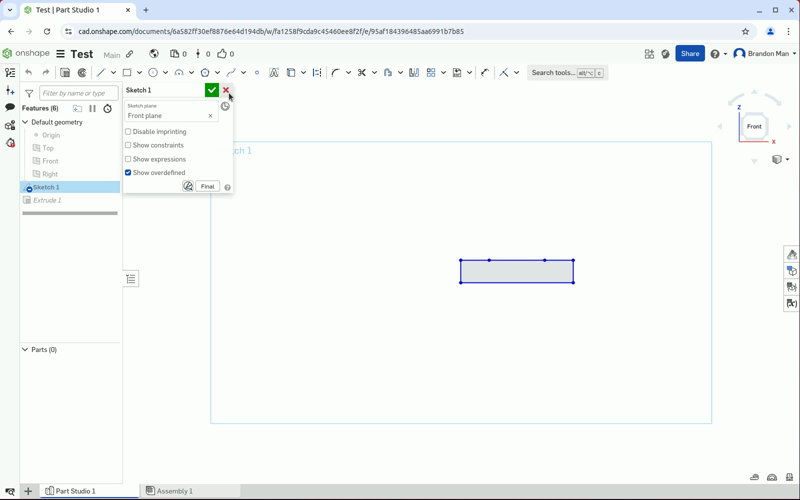
key(shift+s)
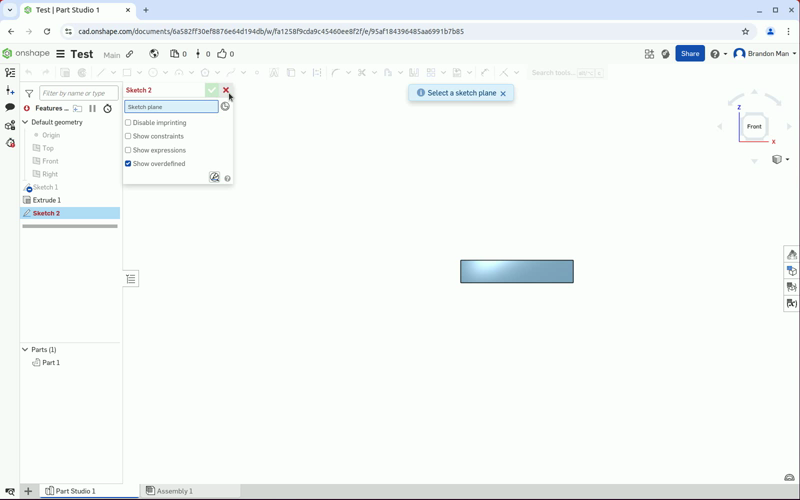
mouse_move(73, 163)
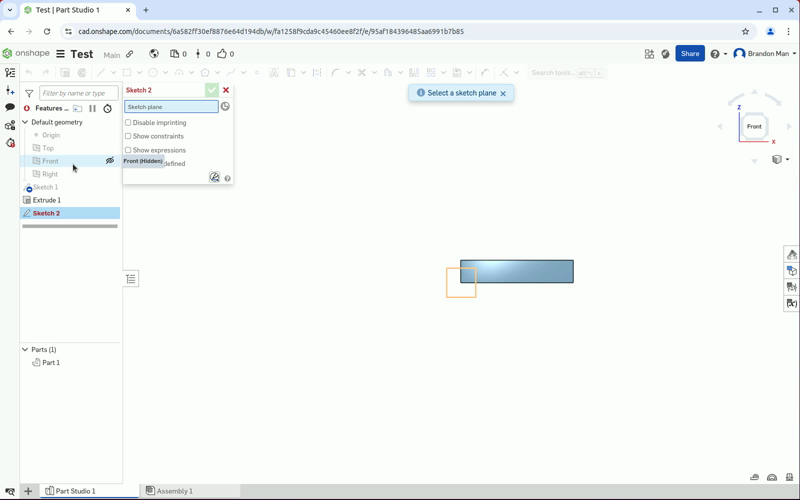
click(73, 163)
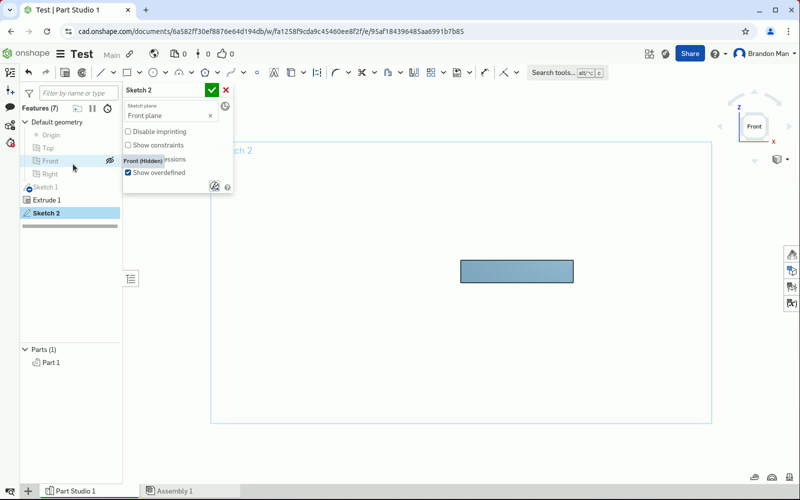
mouse_move(73, 352)
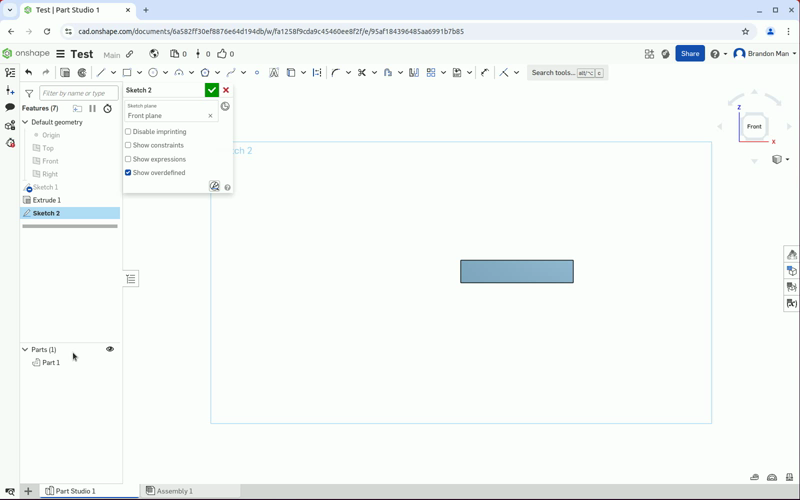
key(y)
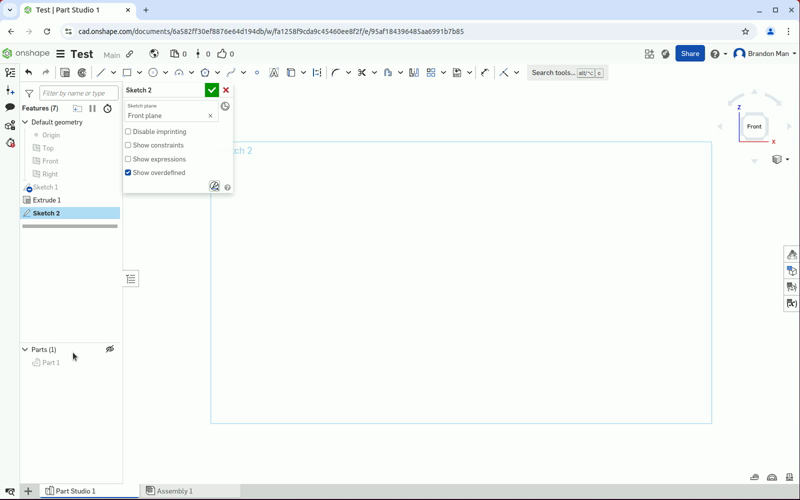
key(l)
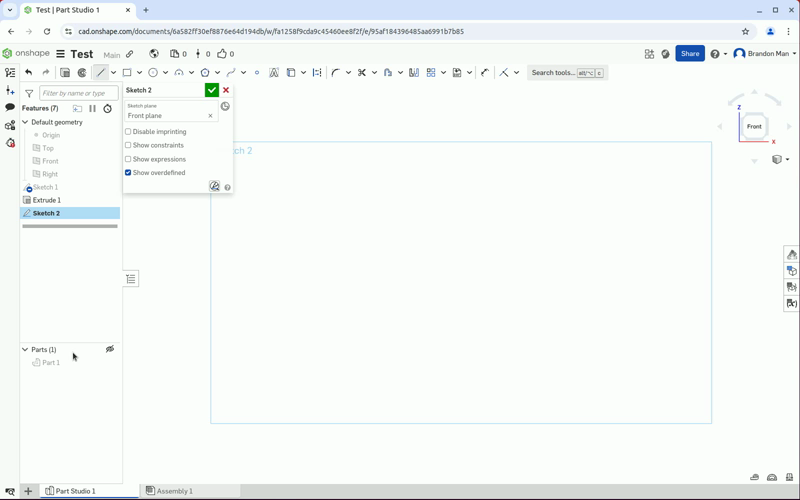
key_down(shift)
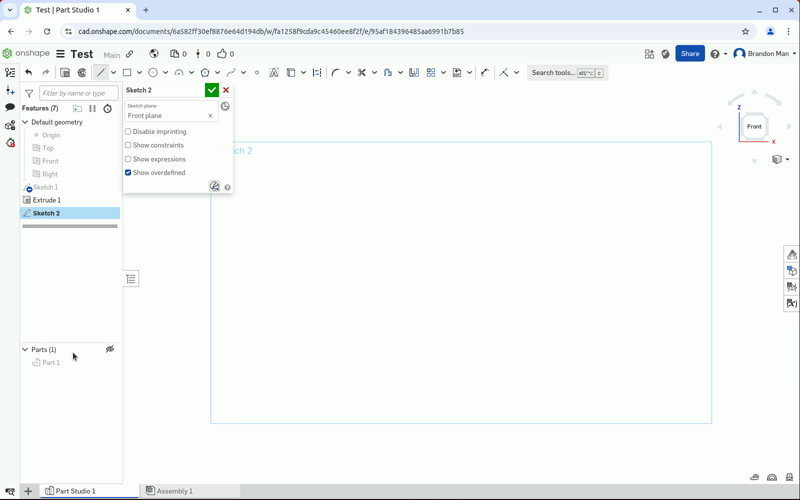
mouse_move(489, 260)
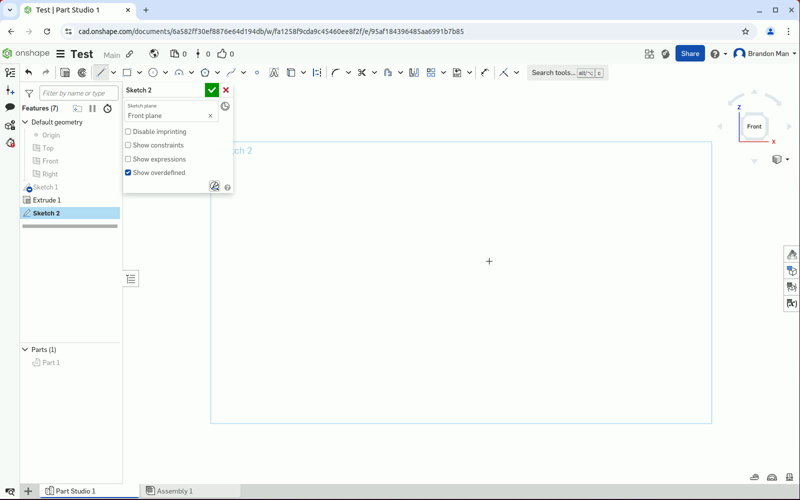
click(489, 260)
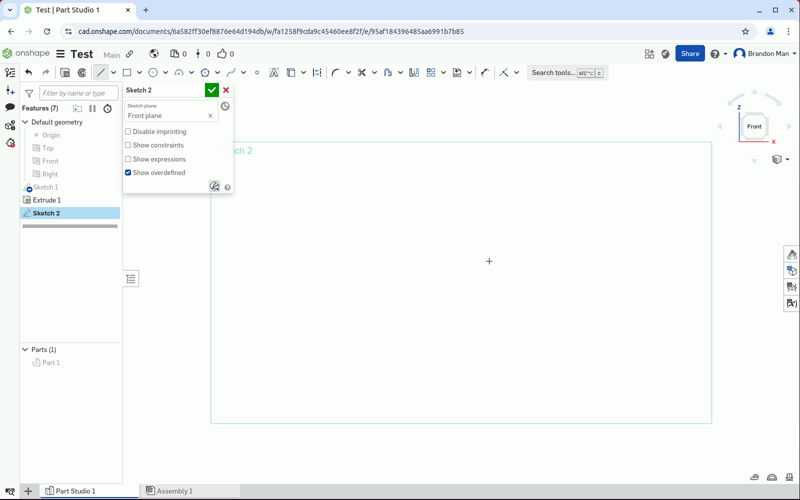
key_up(shift)
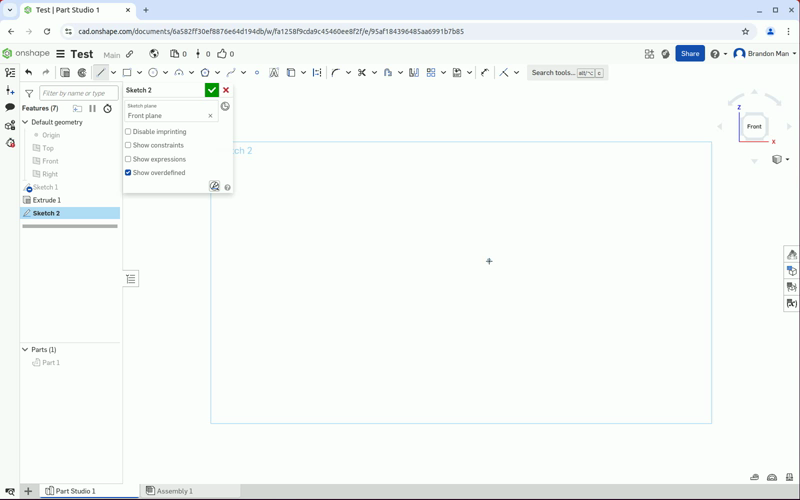
key_down(shift)
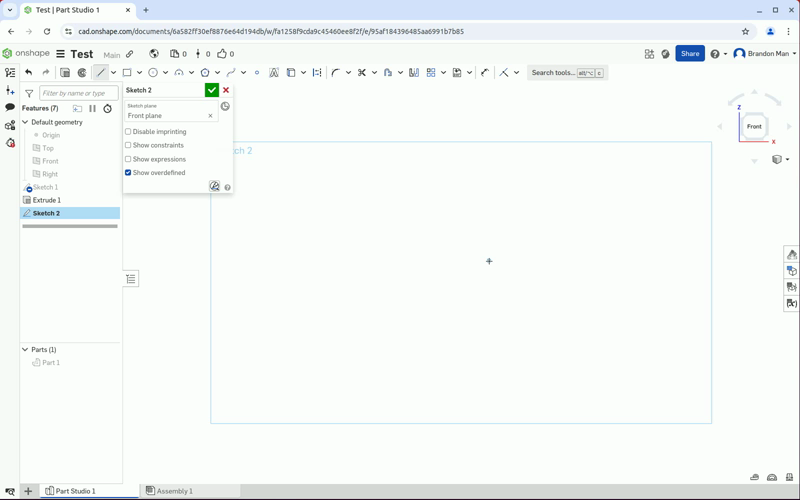
mouse_move(519, 260)
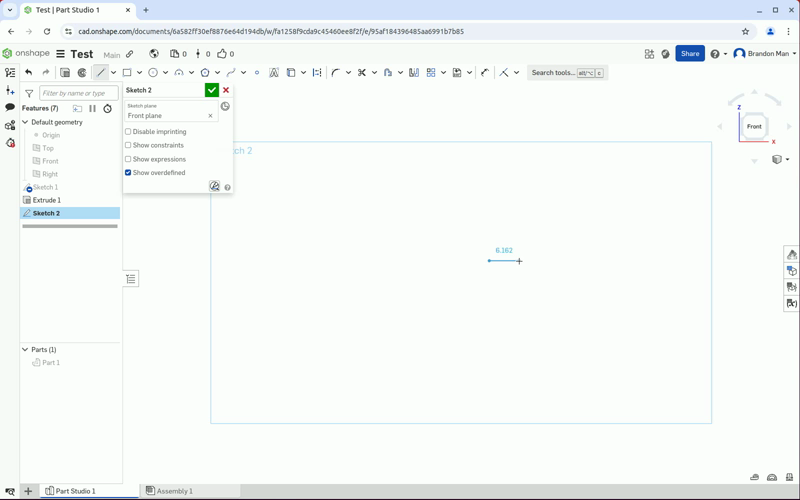
mouse_move(545, 260)
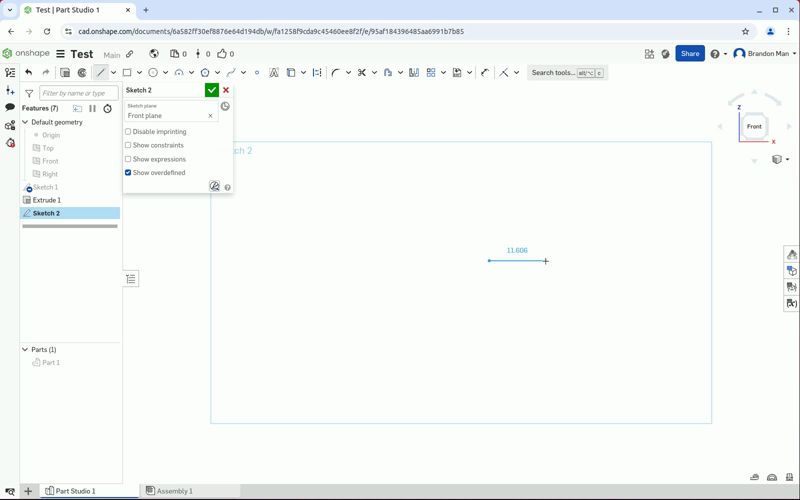
click(545, 260)
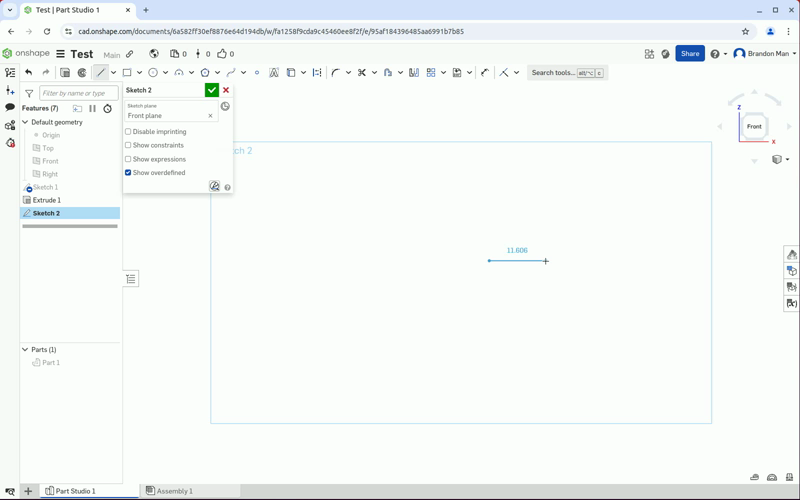
key_up(shift)
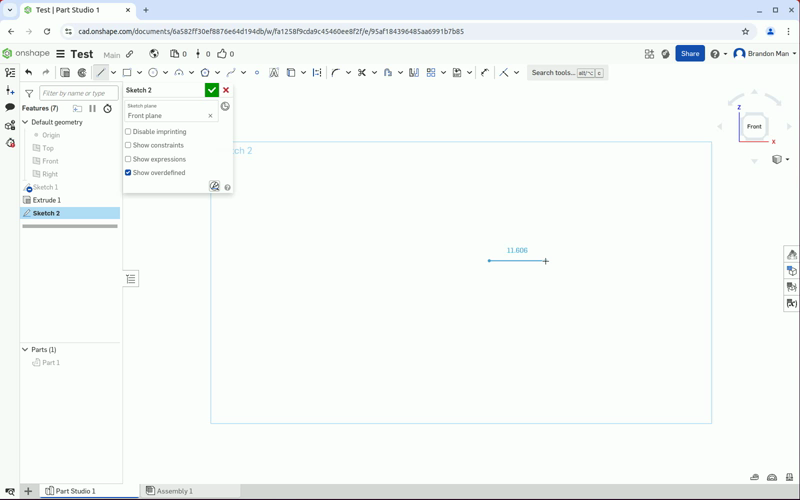
key_down(shift)
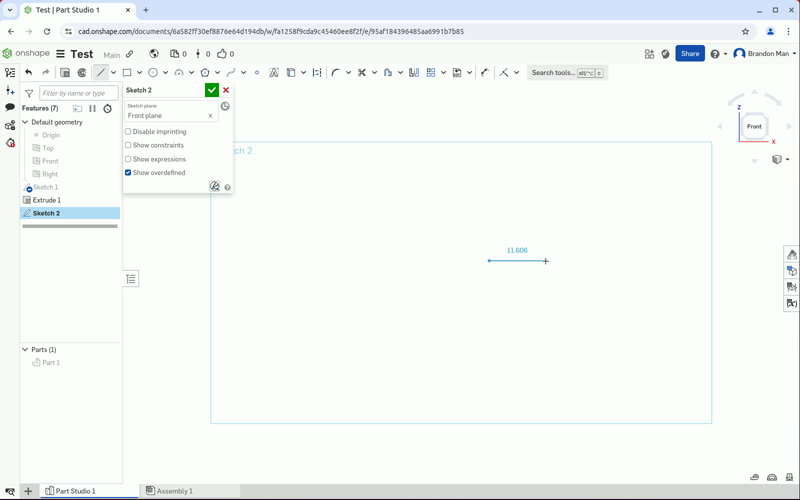
mouse_move(575, 260)
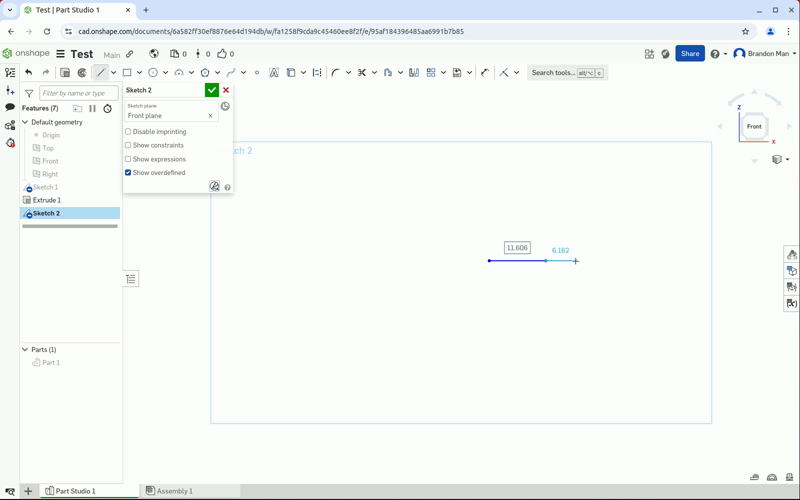
mouse_move(545, 237)
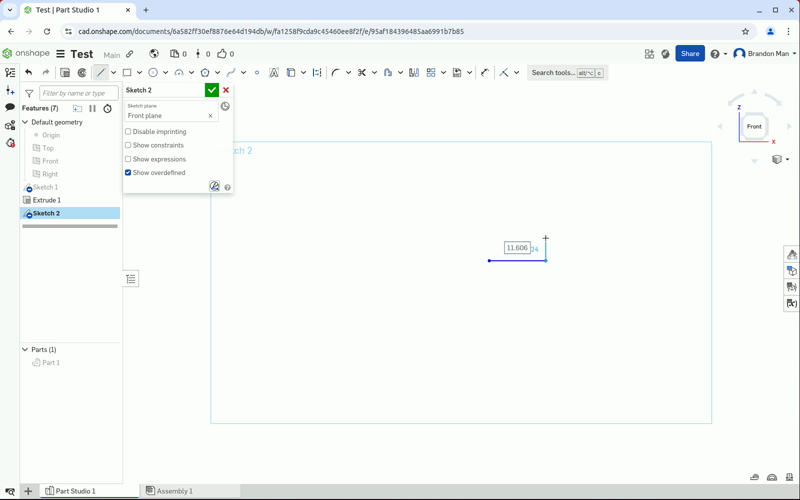
click(545, 237)
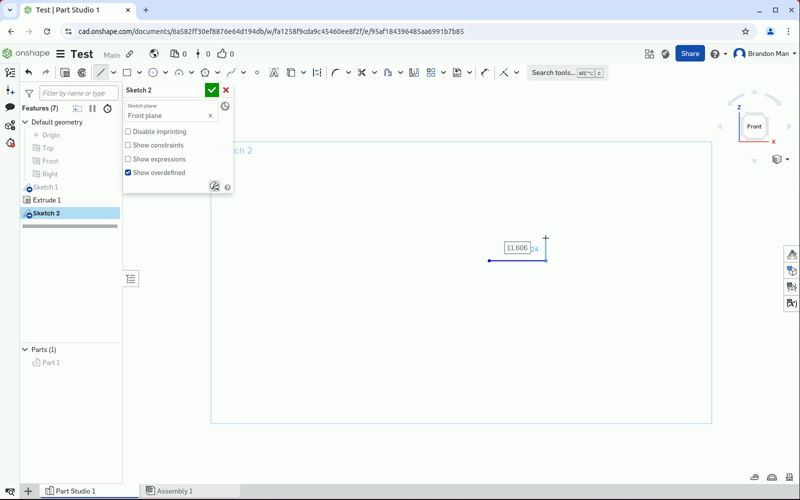
key_up(shift)
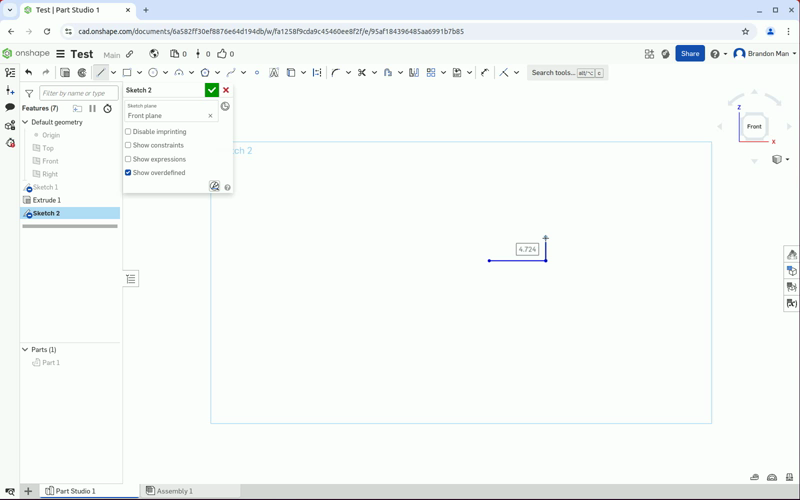
key_down(shift)
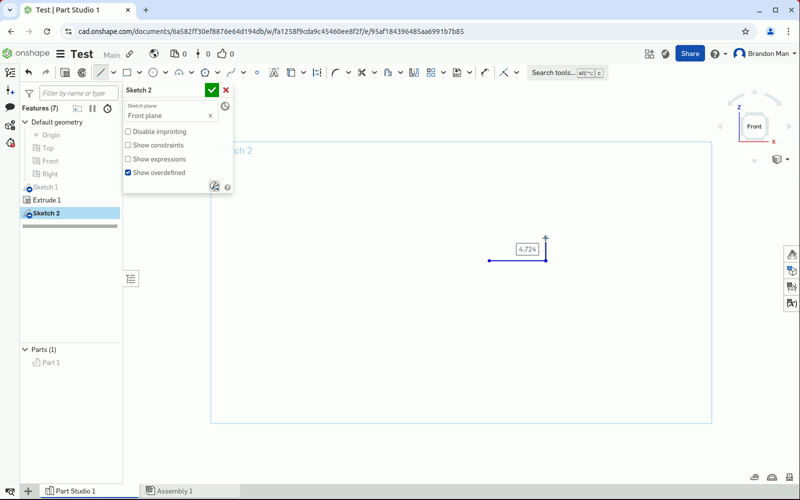
mouse_move(575, 237)
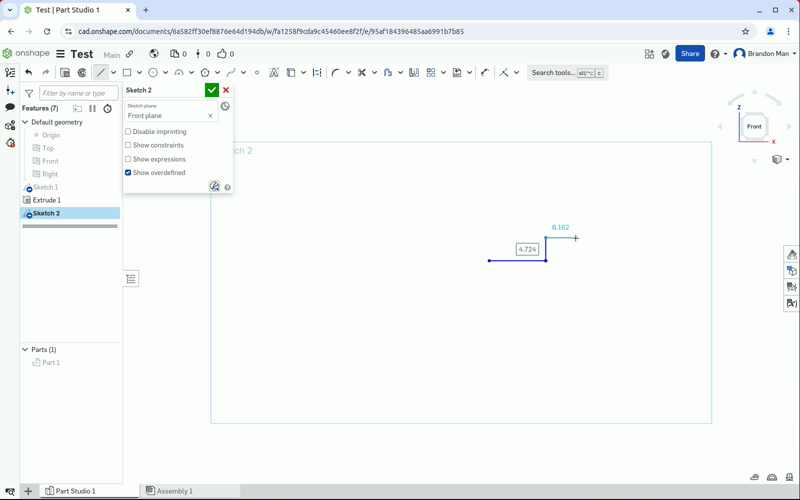
mouse_move(489, 237)
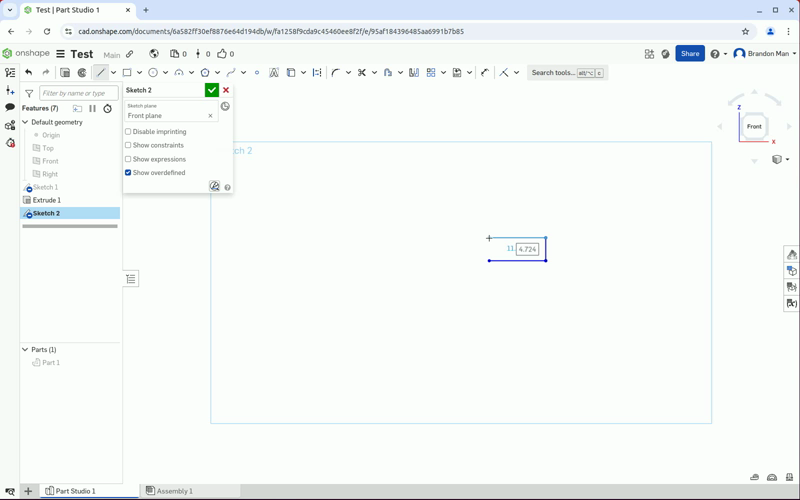
click(489, 237)
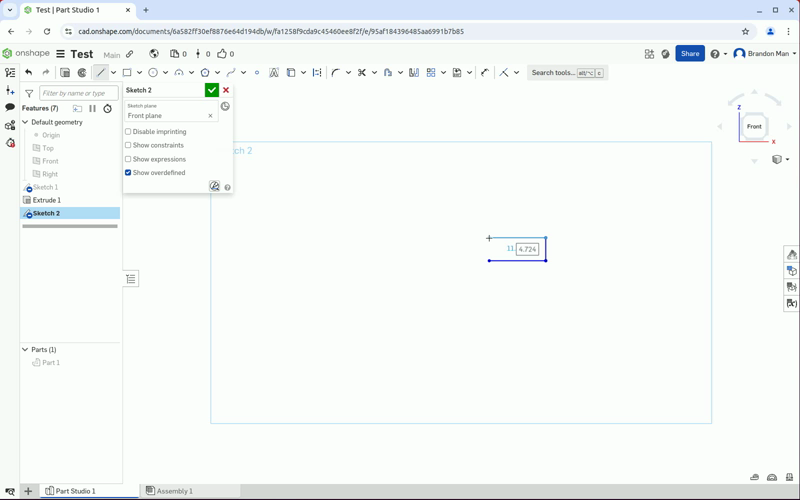
key_up(shift)
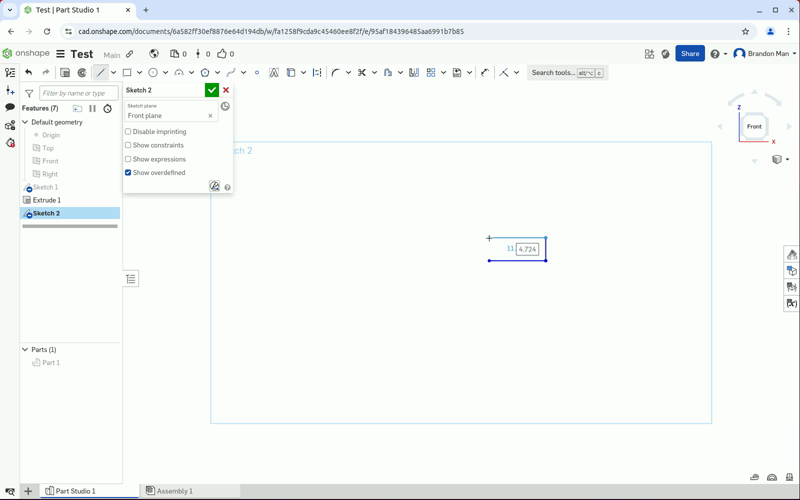
mouse_move(519, 237)
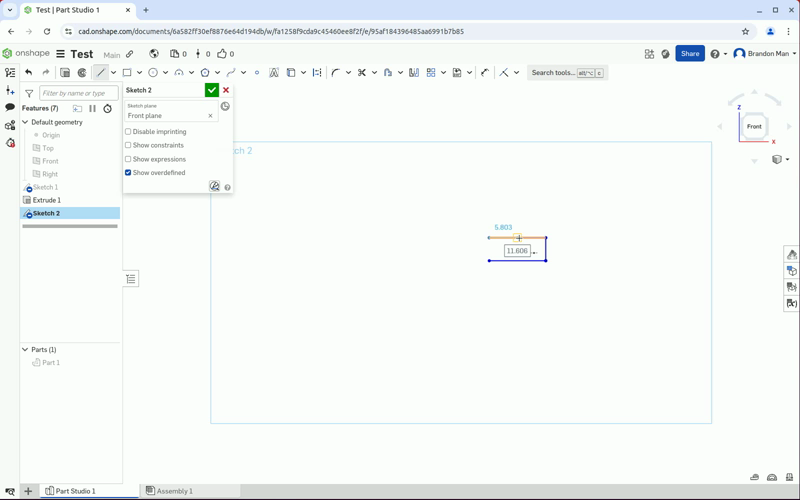
key_down(shift)
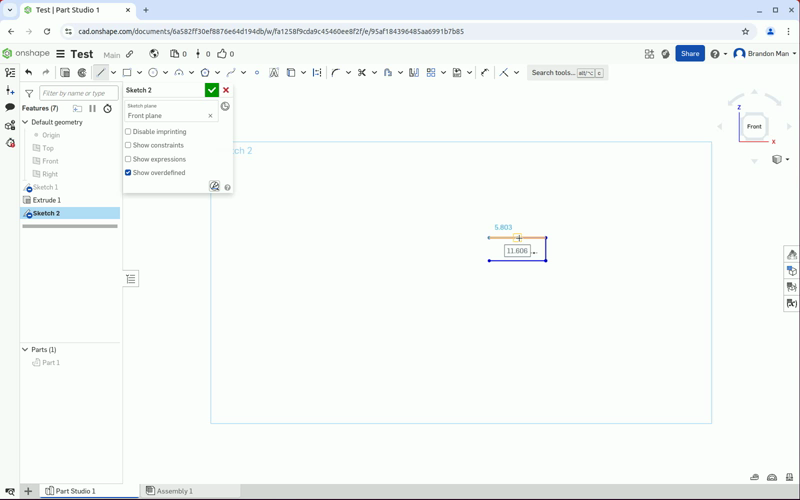
mouse_move(489, 260)
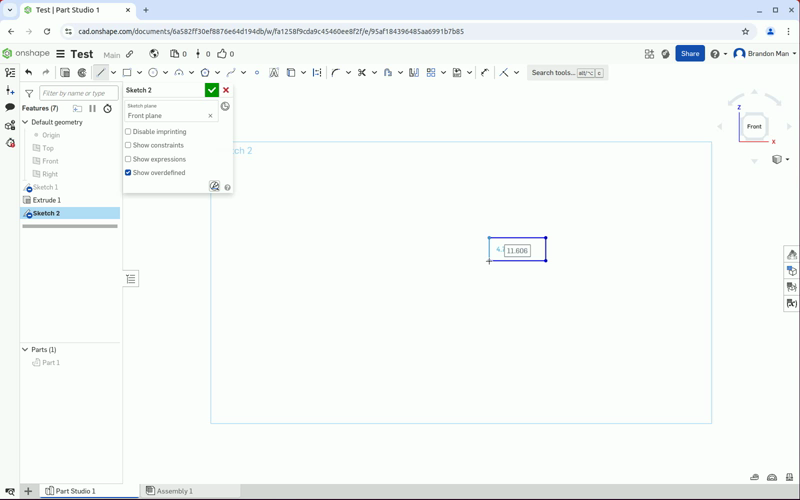
key_up(shift)
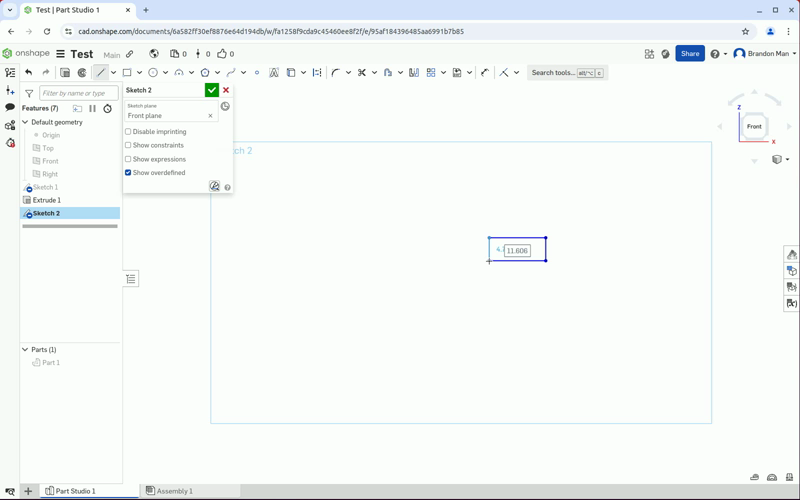
click(489, 260)
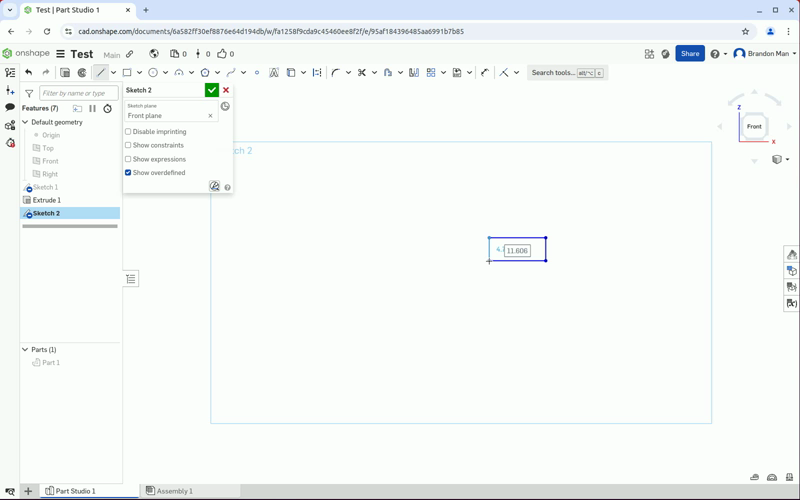
key(esc)
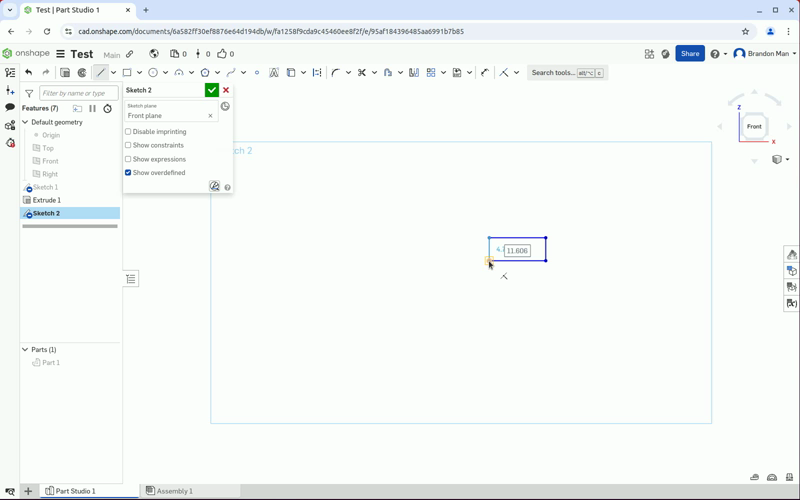
mouse_move(531, 243)
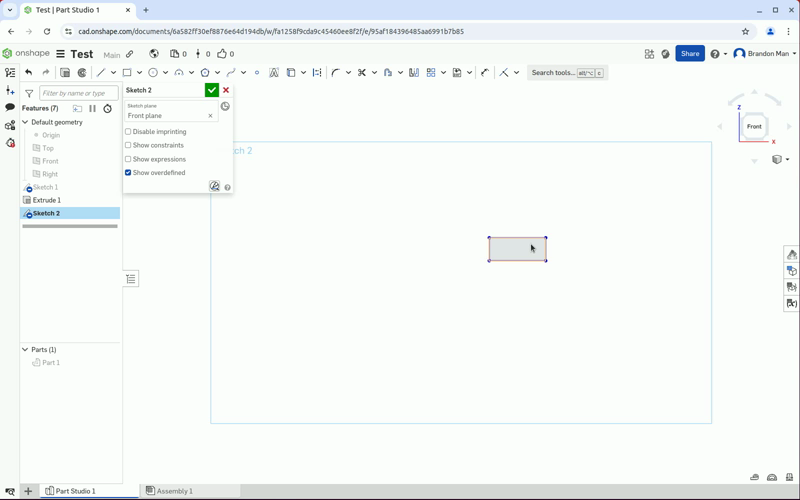
scroll(6)
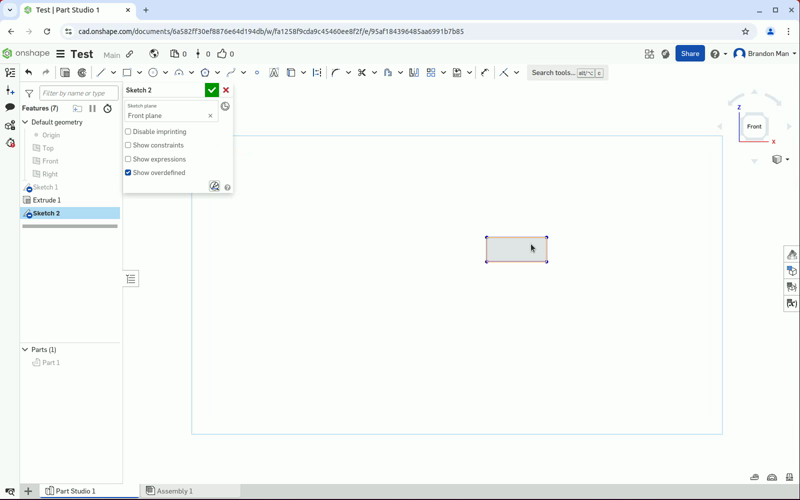
scroll(6)
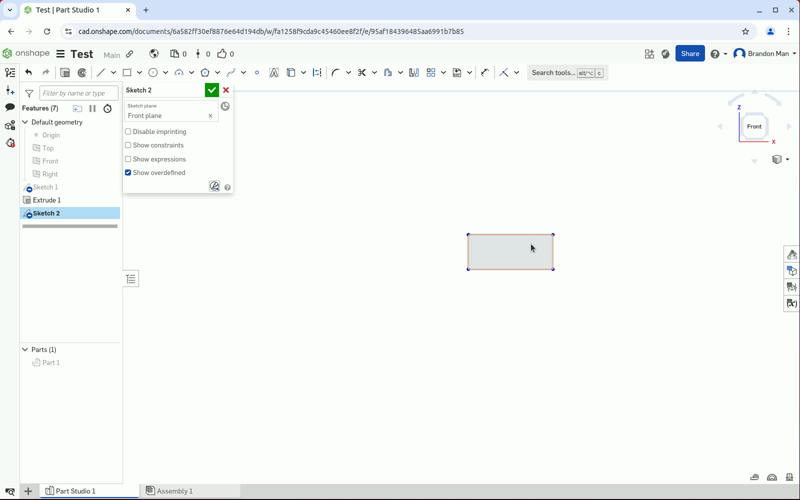
scroll(6)
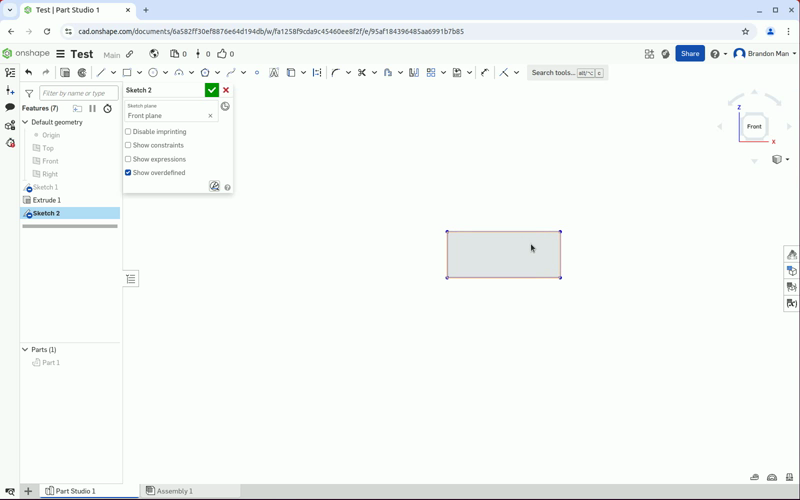
scroll(6)
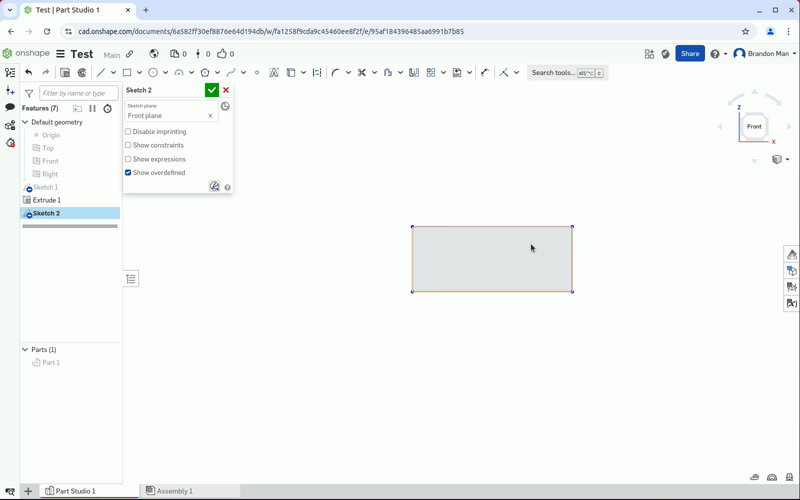
scroll(6)
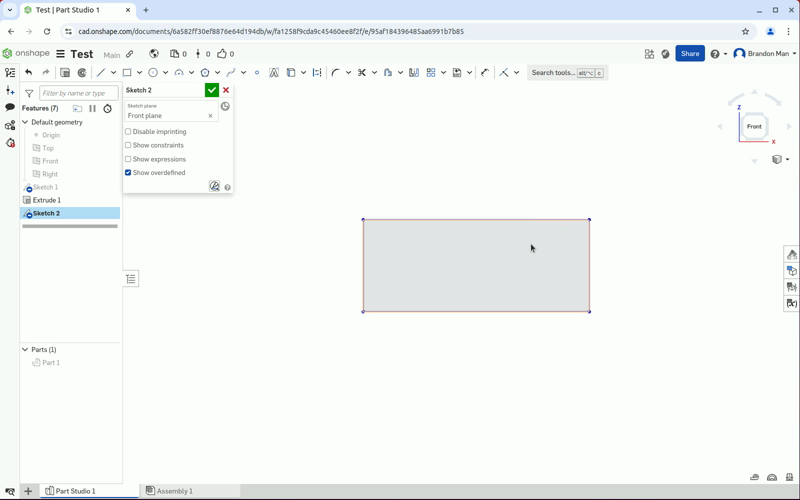
scroll(6)
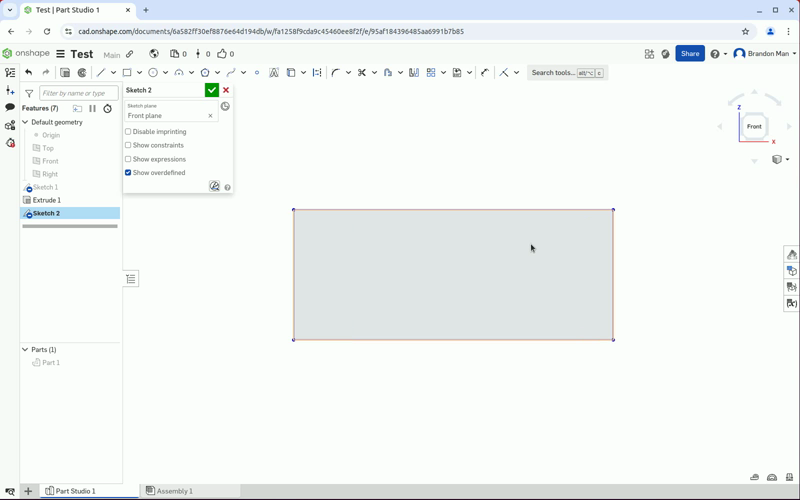
scroll(6)
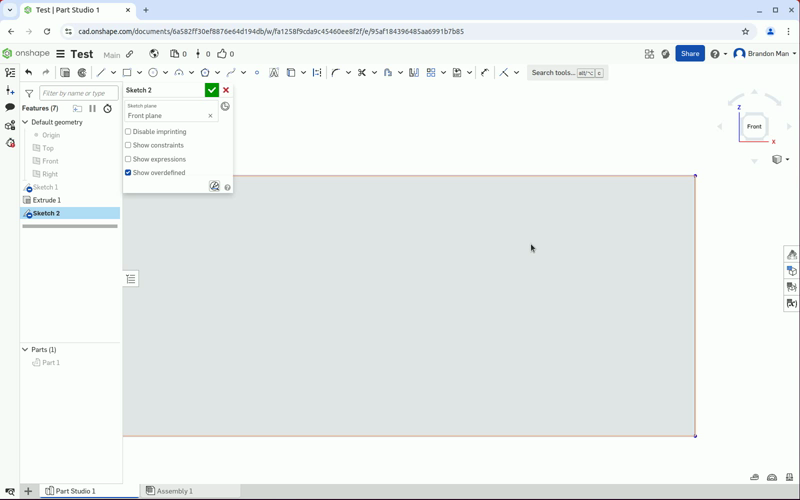
click(531, 243)
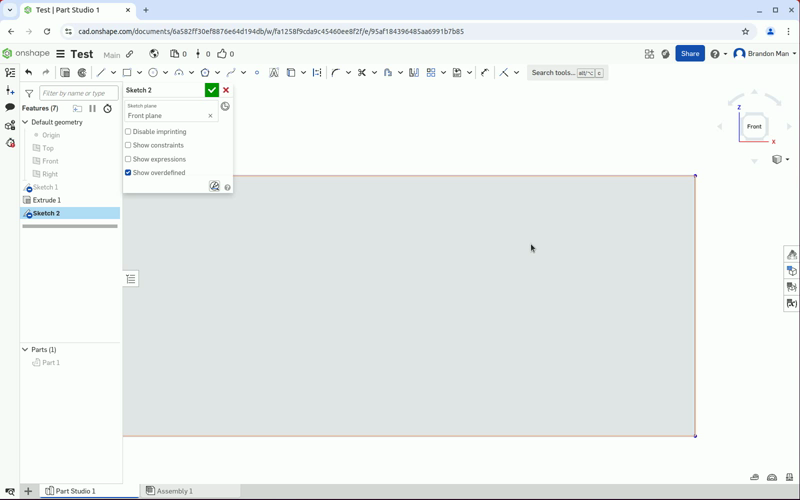
scroll(-6)
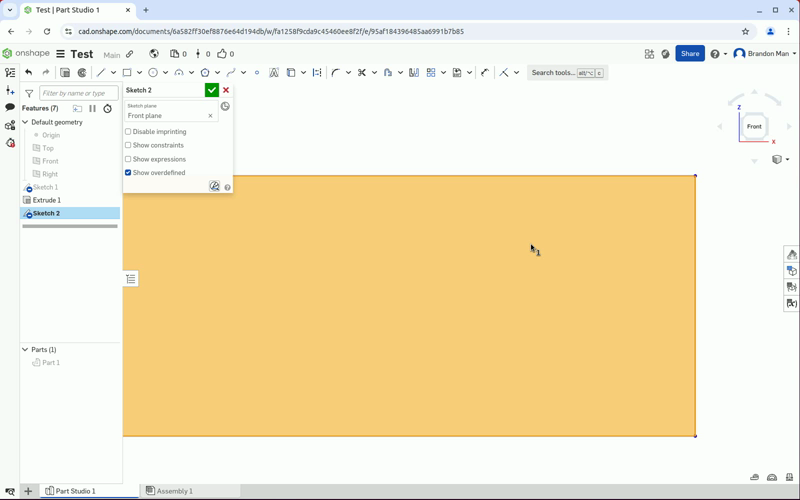
scroll(-6)
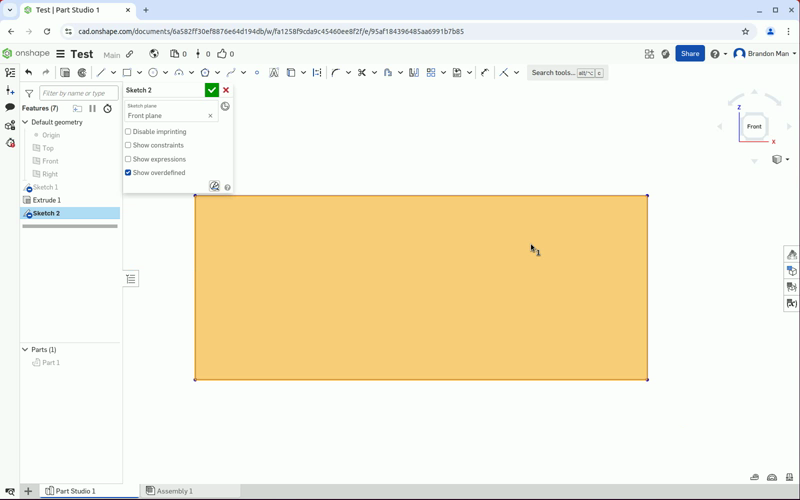
scroll(-6)
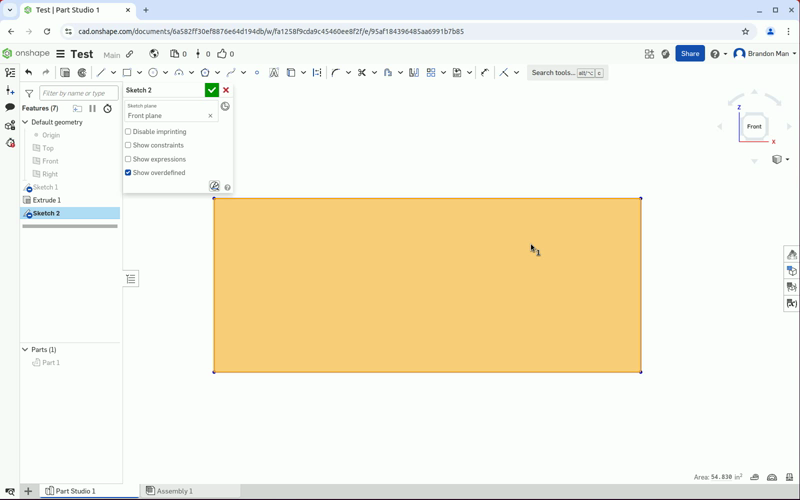
scroll(-6)
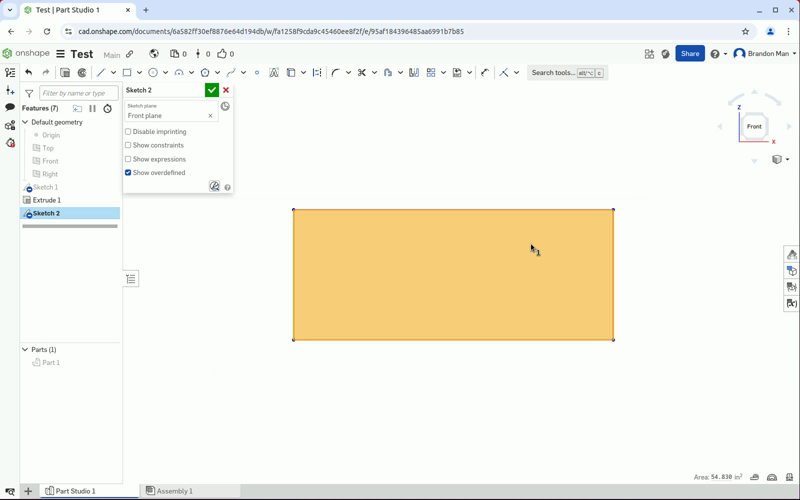
scroll(-6)
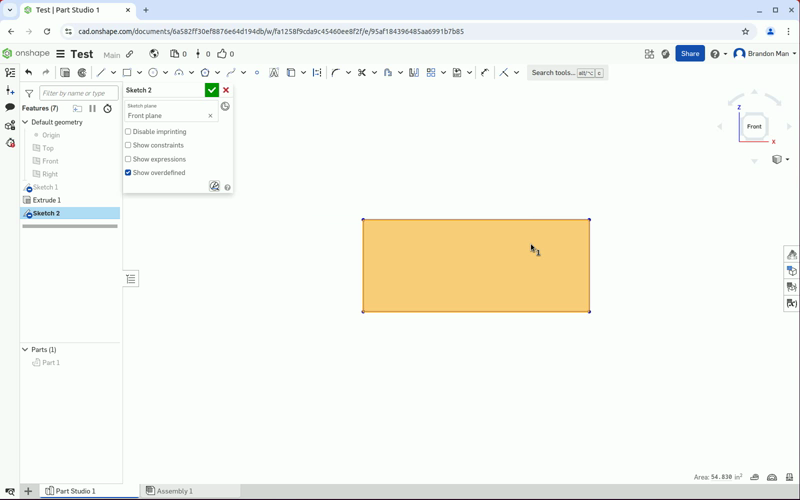
scroll(-6)
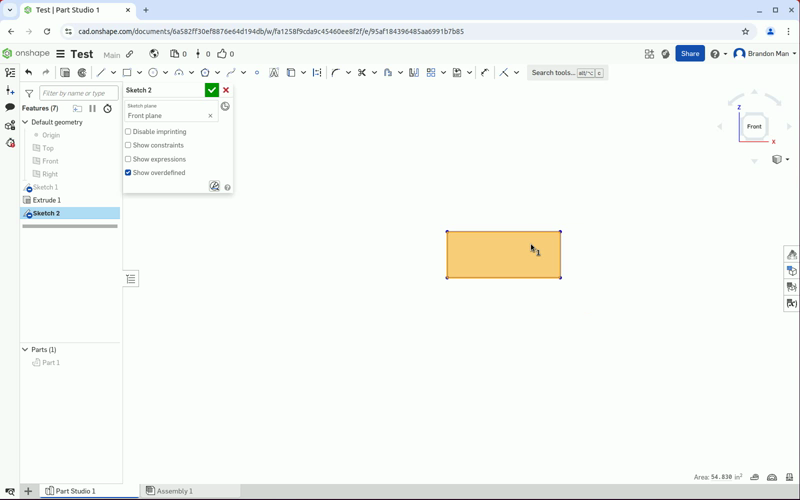
scroll(-6)
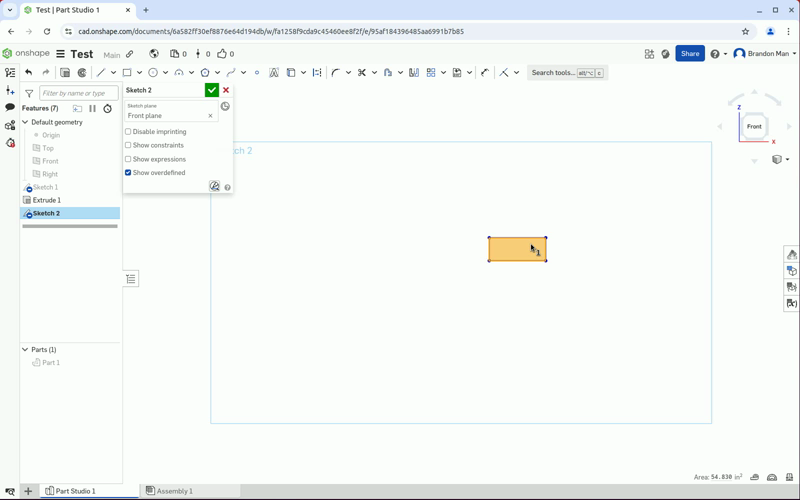
mouse_move(73, 352)
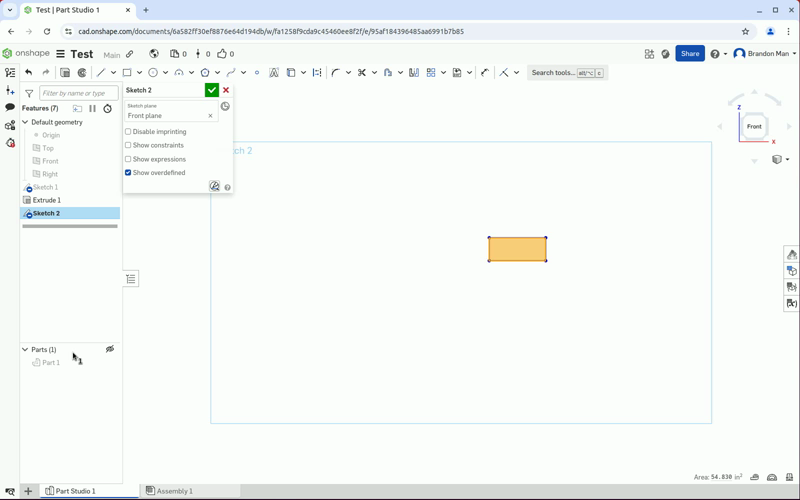
key(shift+y)
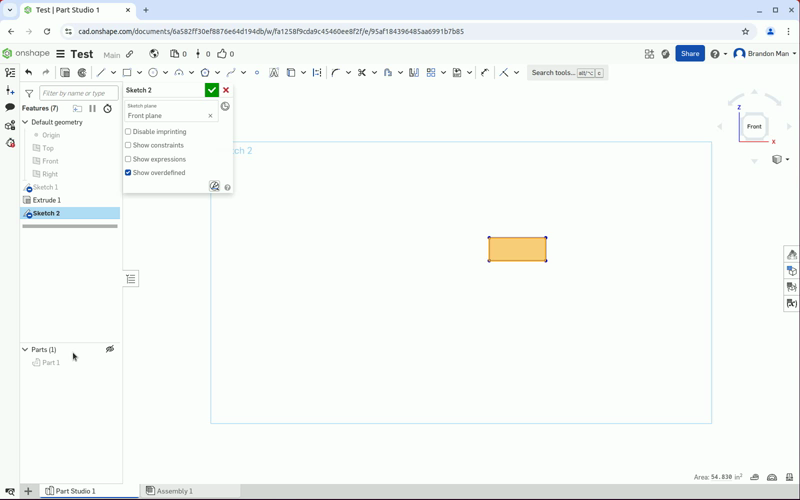
key(shift+e)
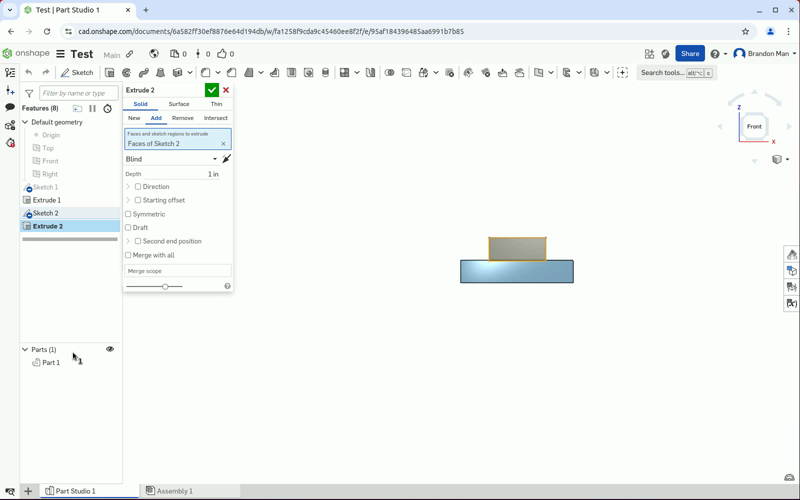
mouse_move(143, 106)
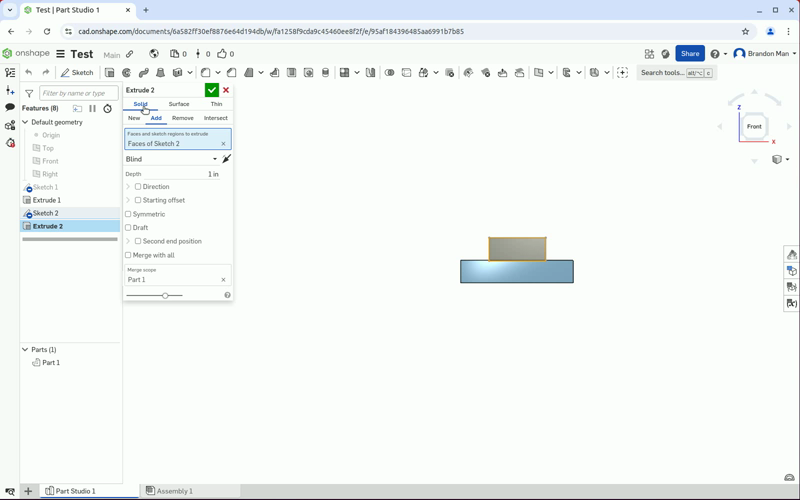
click(143, 106)
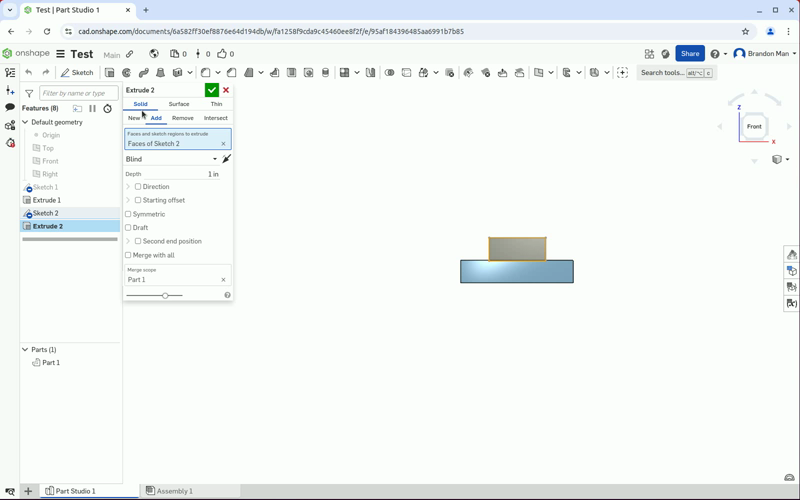
mouse_move(137, 120)
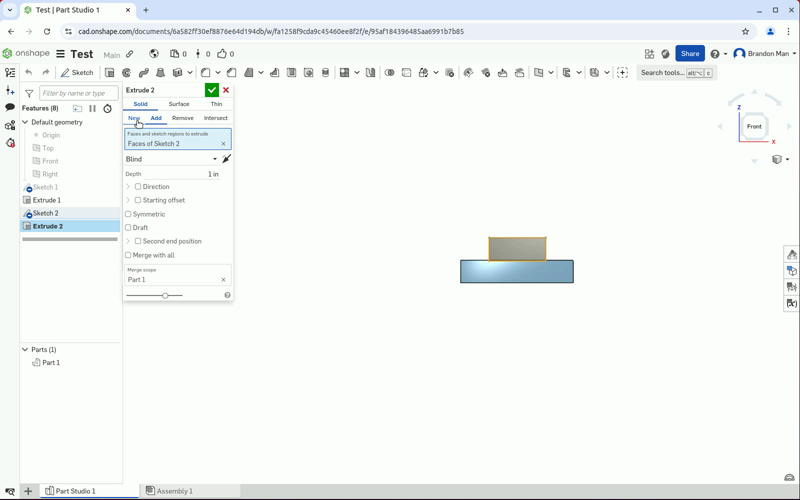
click(137, 120)
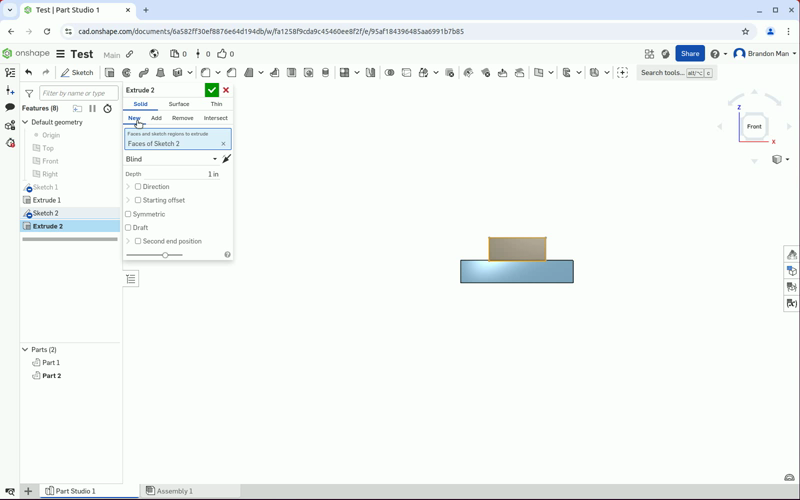
key(tab, 4)
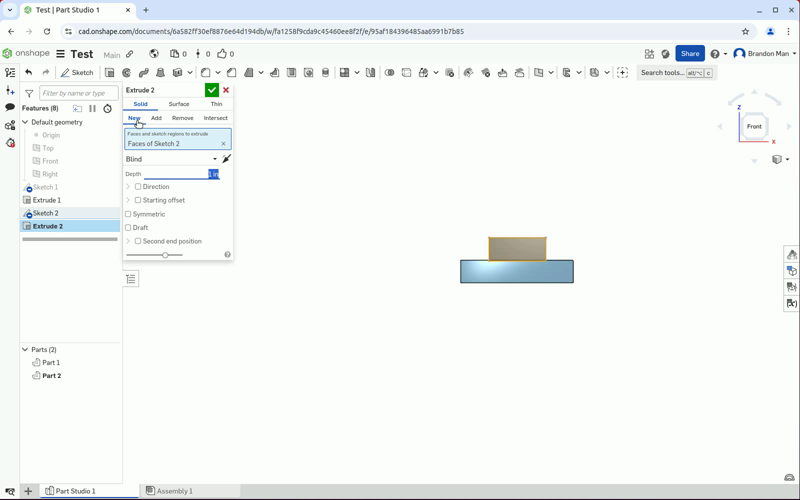
text(23.108)
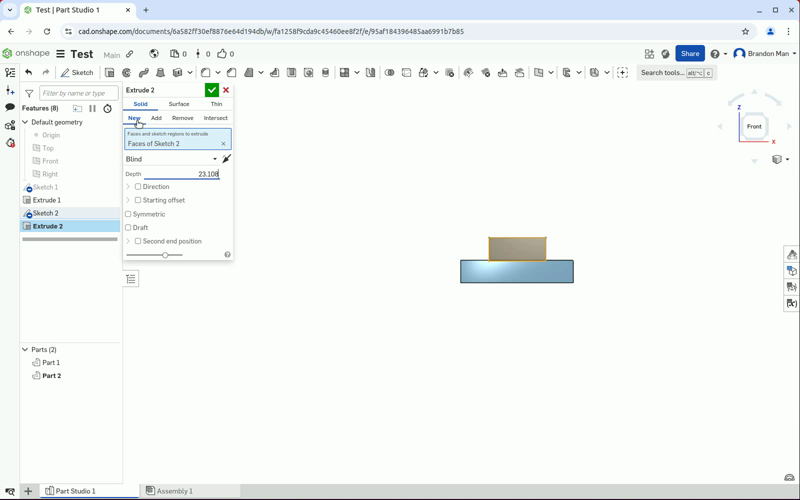
key(enter)
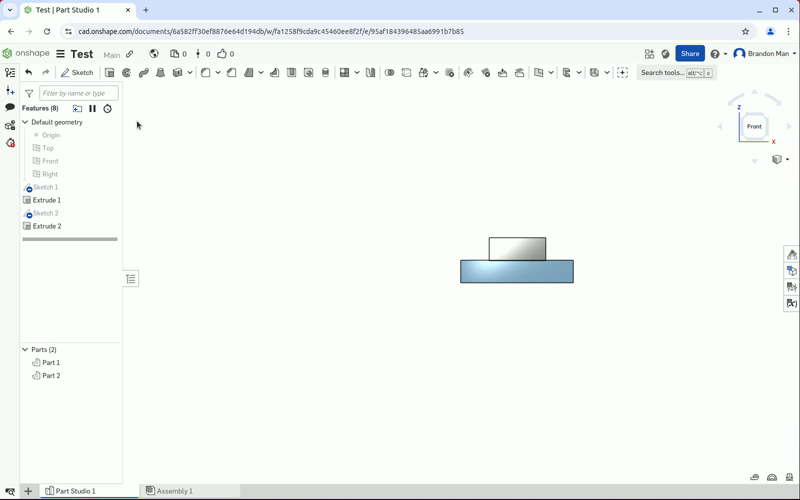
key(shift+h)
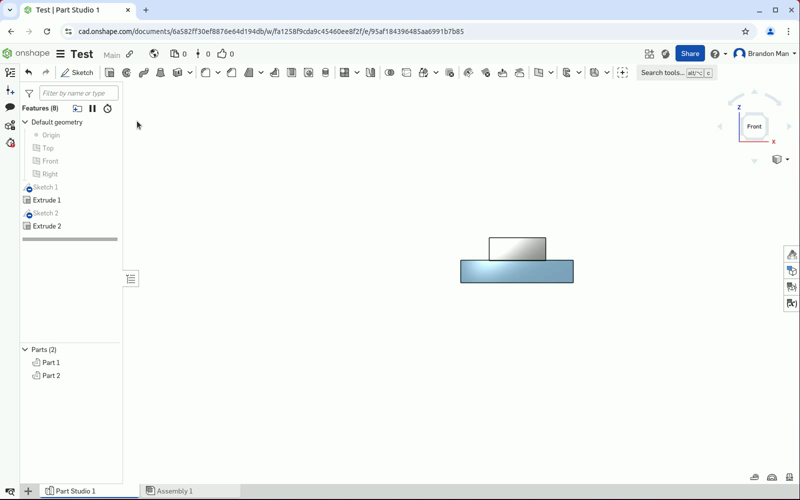
key(shift+h)
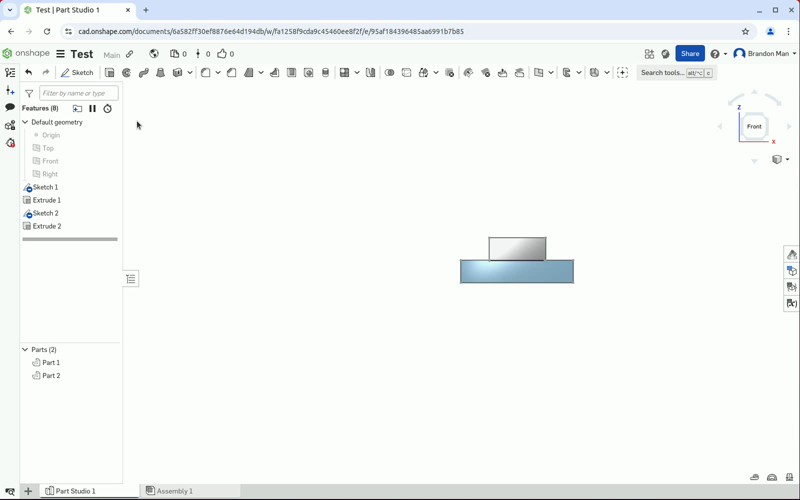
key(shift+7)
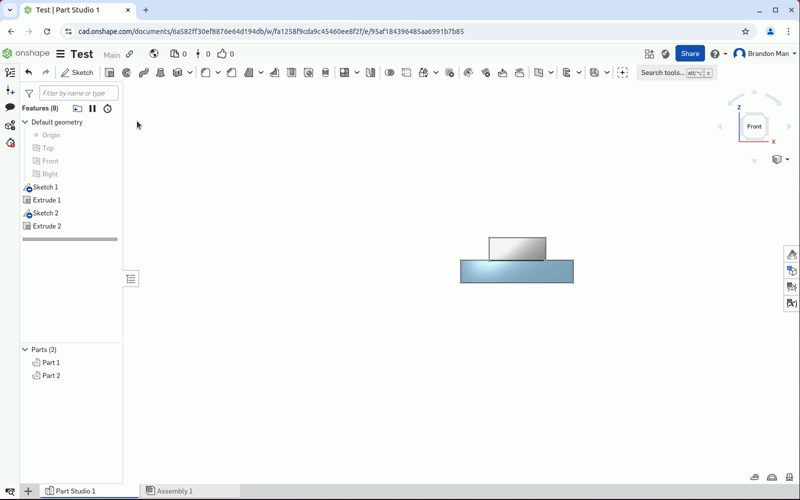
key(left, 2)
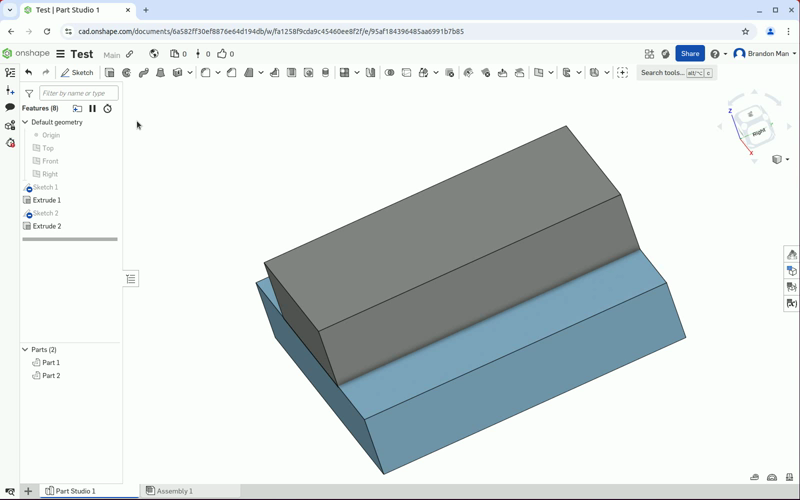
key(down, 2)
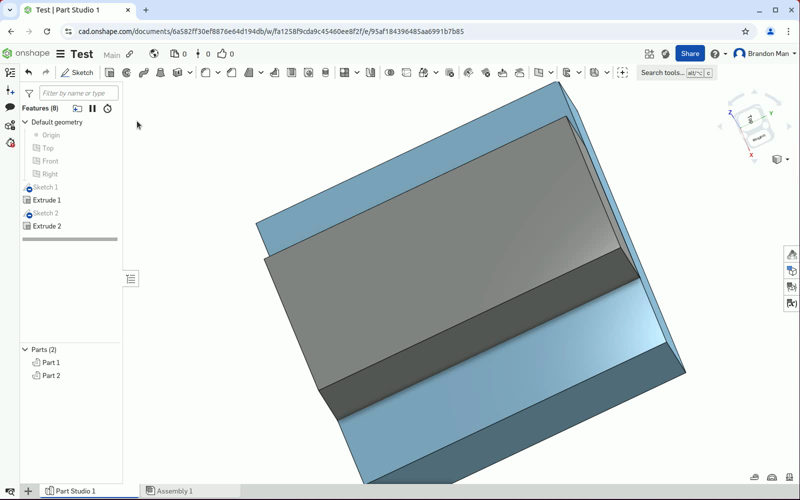
key(up, 2)
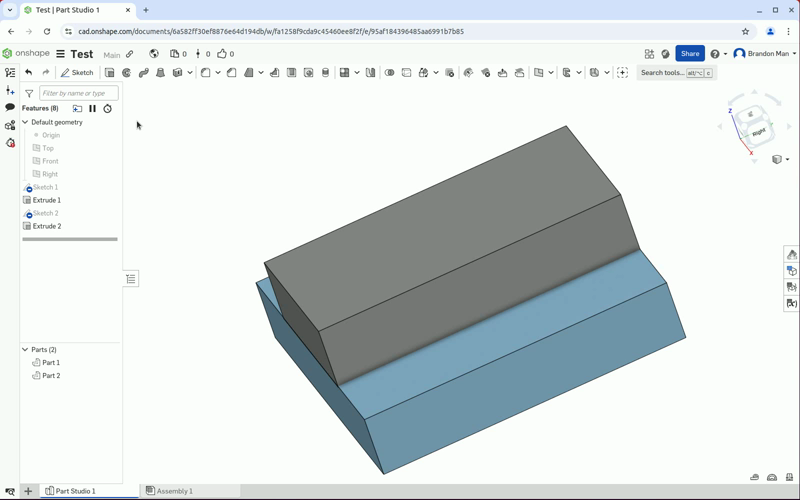
key(right, 2)
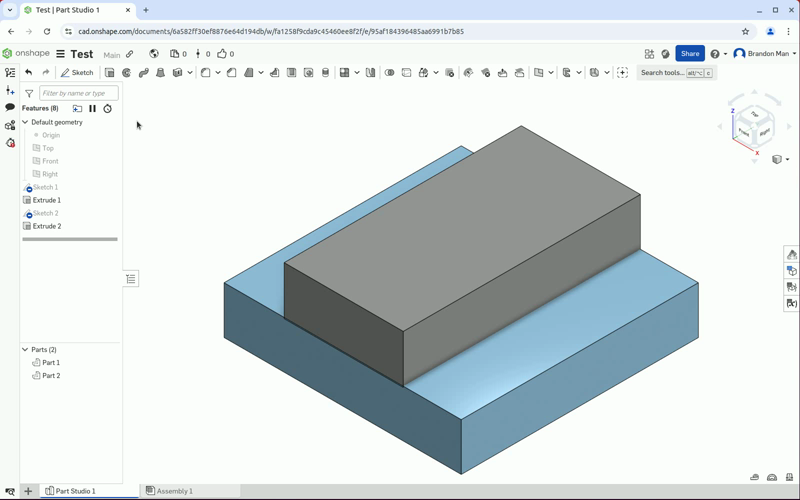
mouse_move(73, 189)
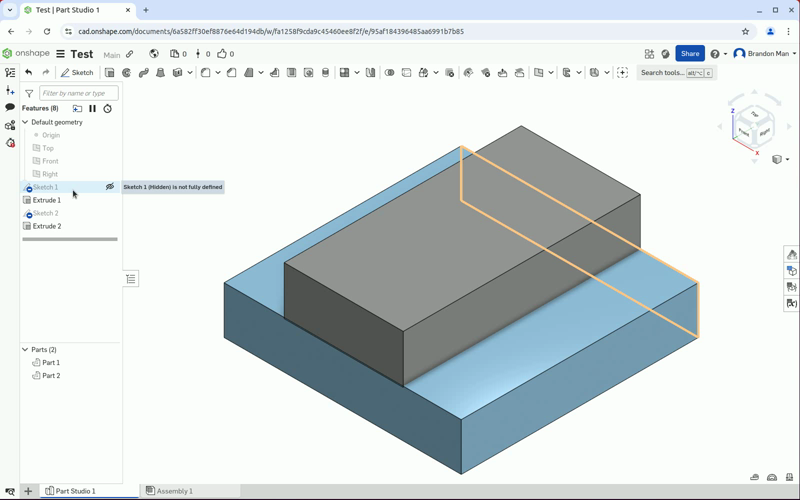
click(73, 189)